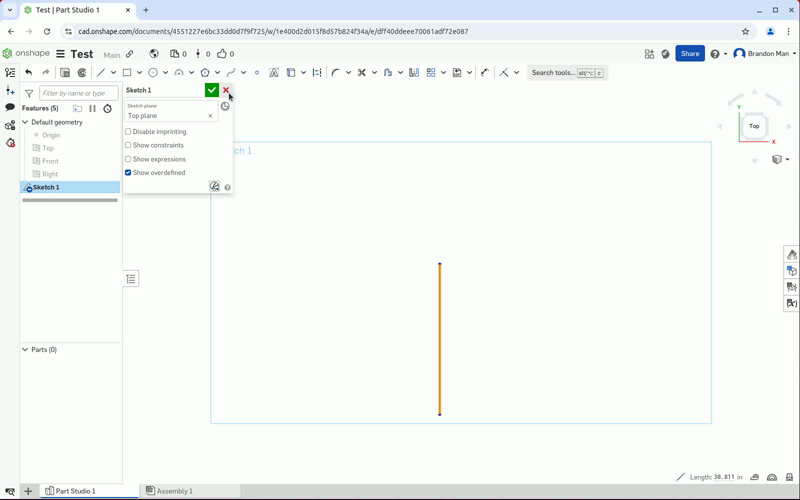
key(shift+h)
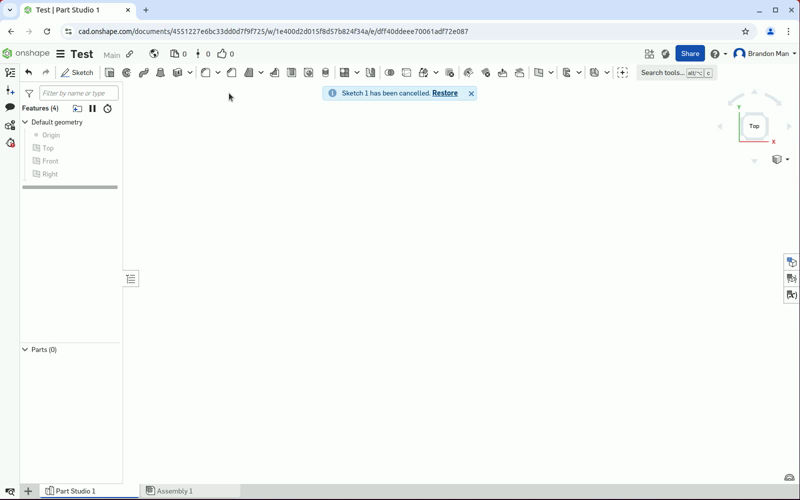
mouse_move(73, 352)
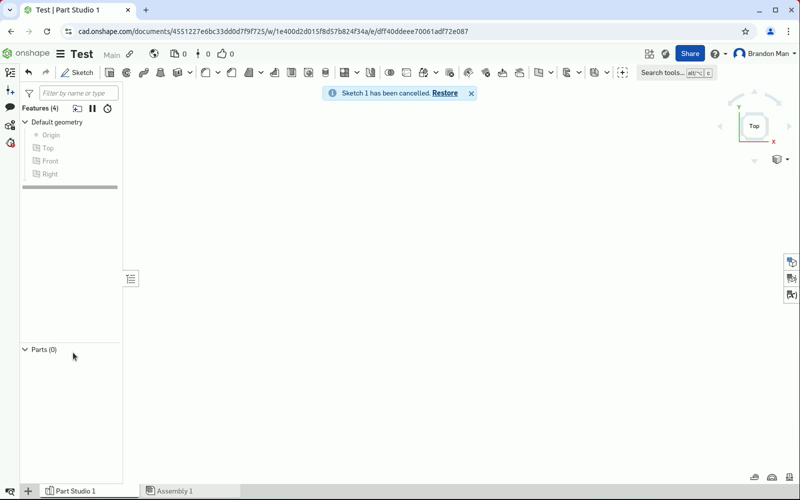
key(y)
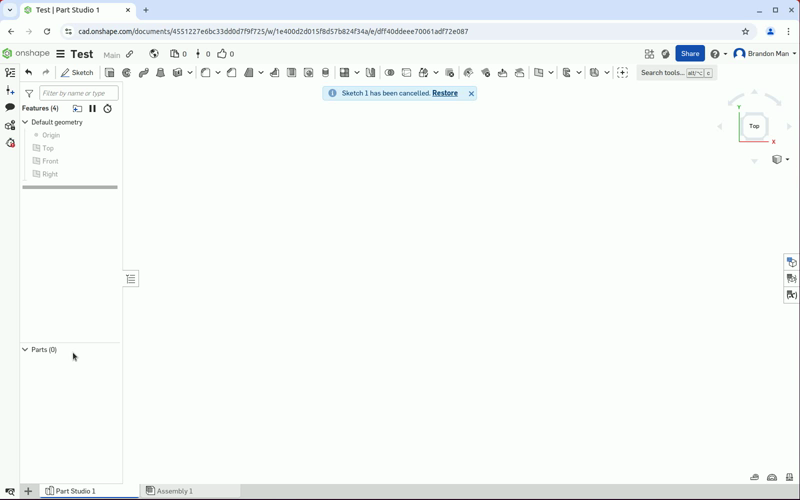
key(shift+p)
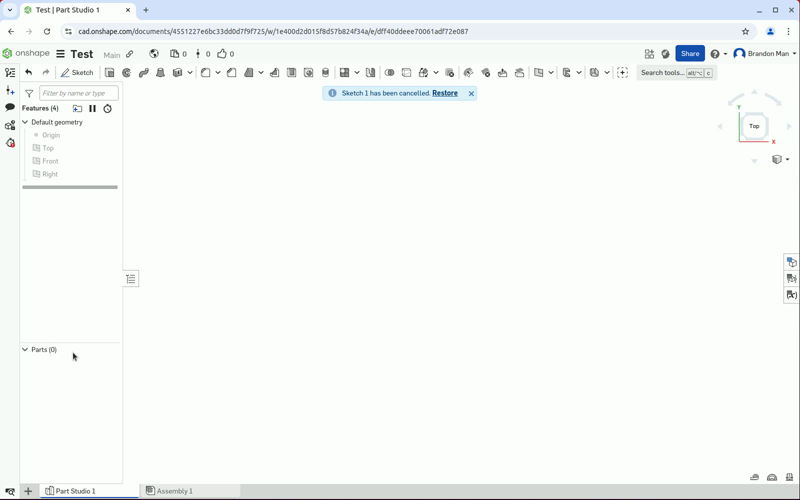
key(space)
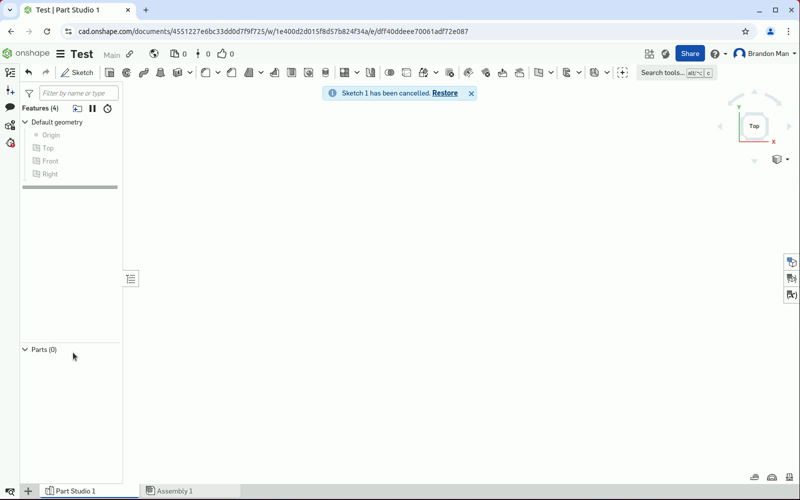
key_down(shift)
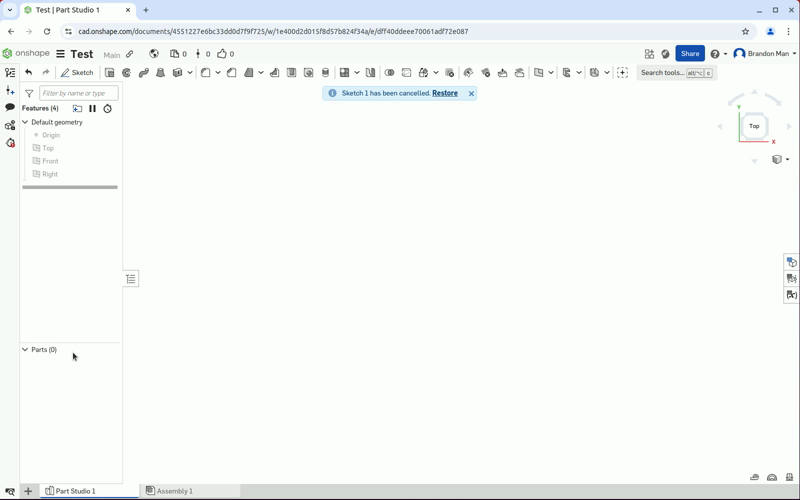
key(up)
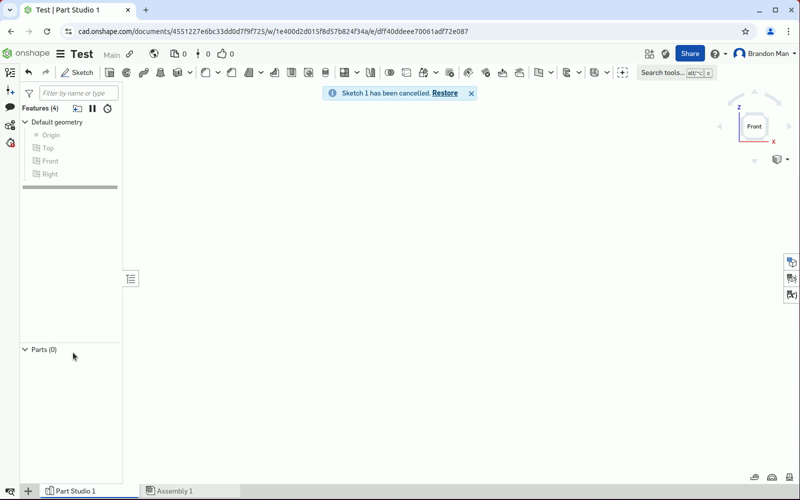
key_up(shift)
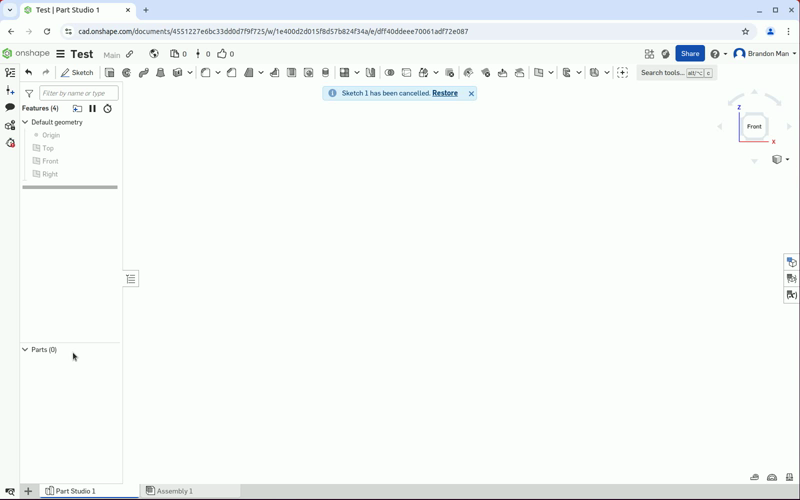
mouse_move(73, 352)
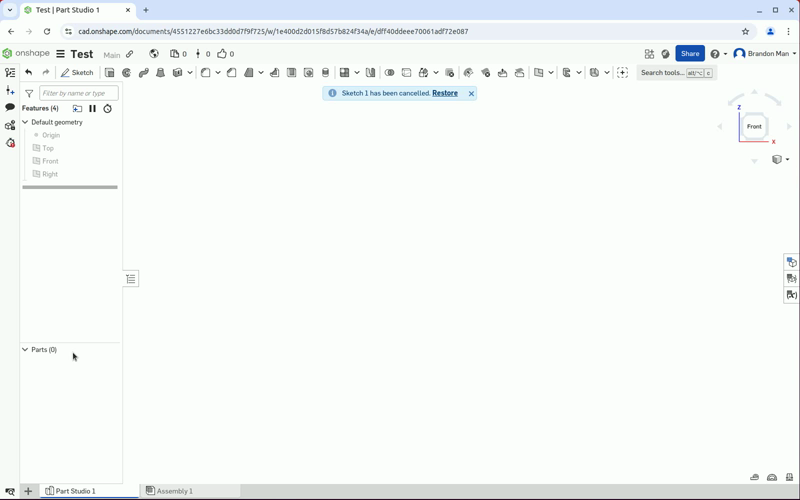
key(shift+y)
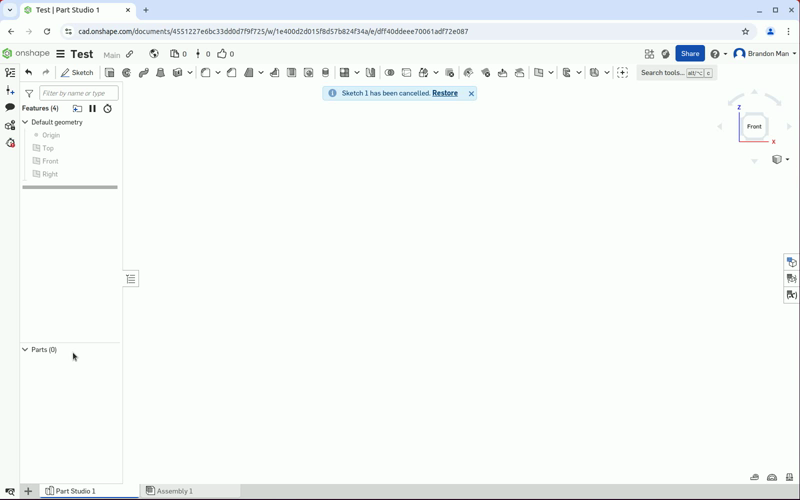
key(shift+s)
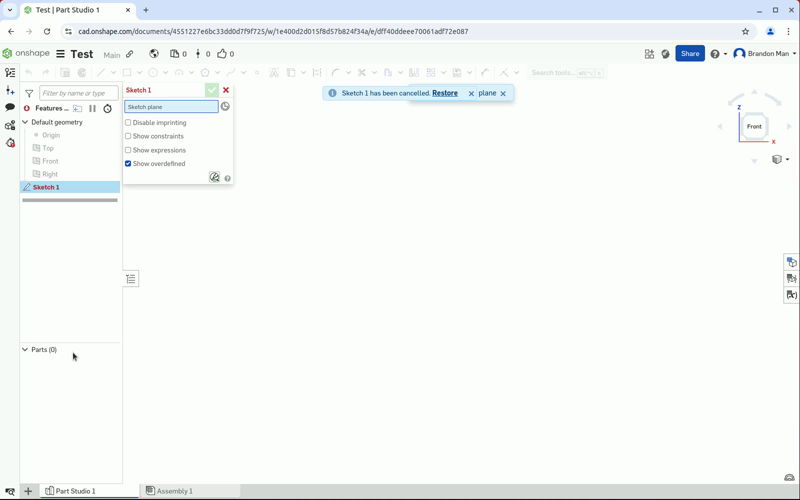
mouse_move(73, 163)
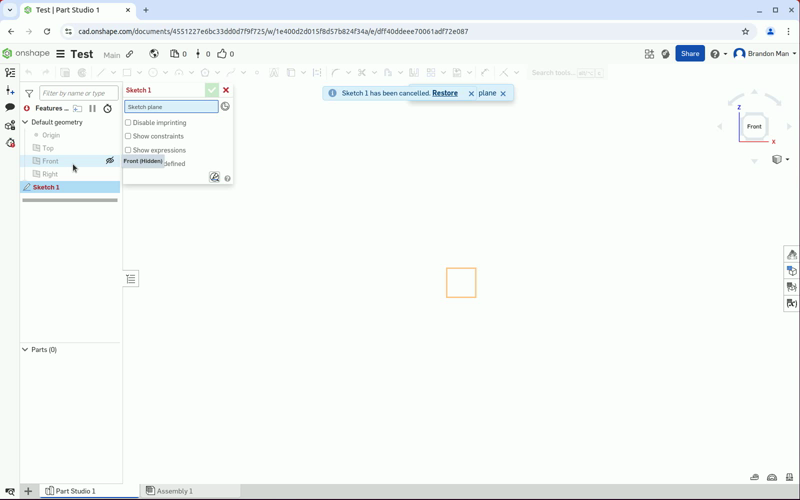
click(73, 163)
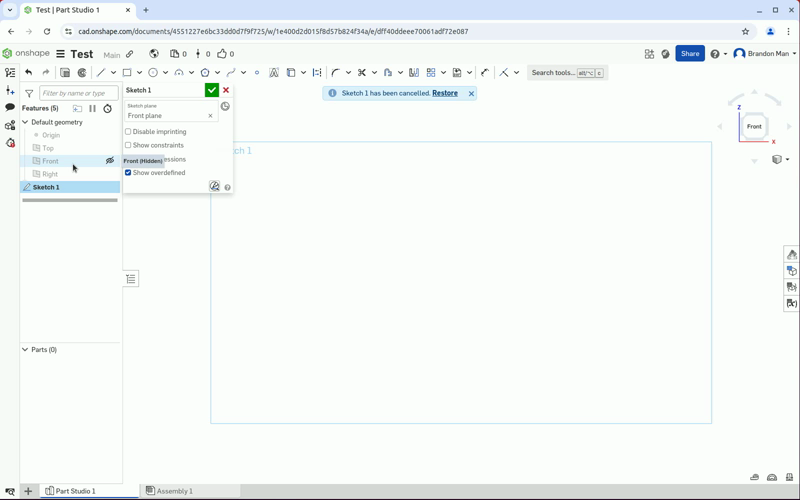
mouse_move(73, 352)
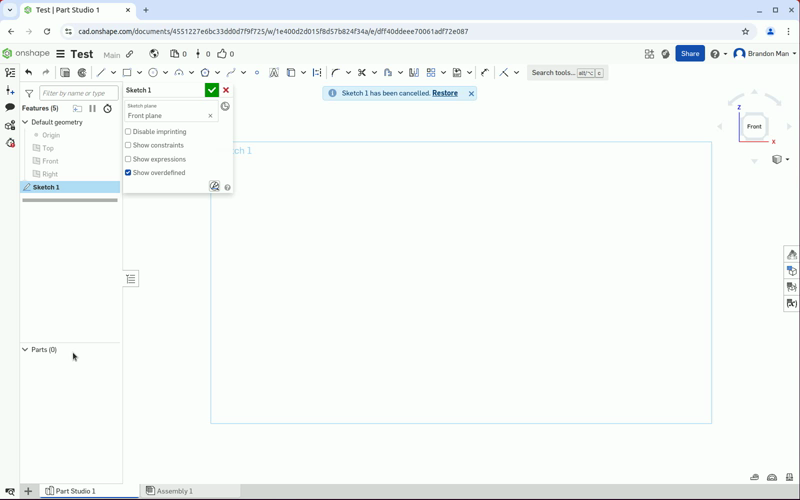
key(y)
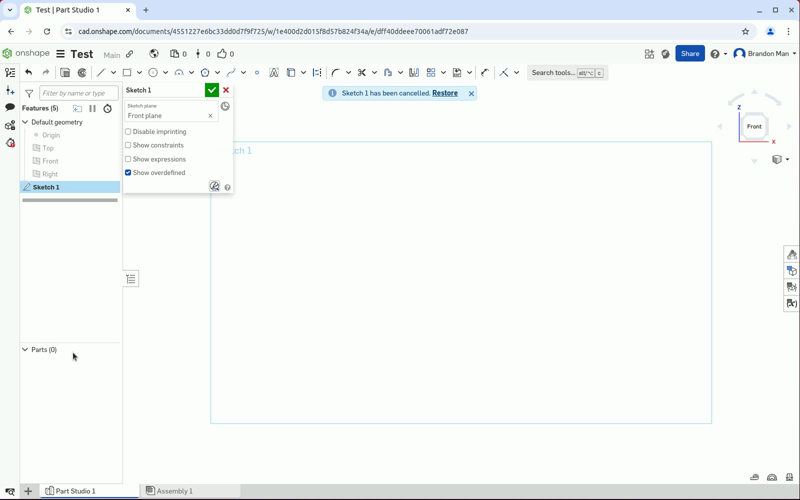
key(l)
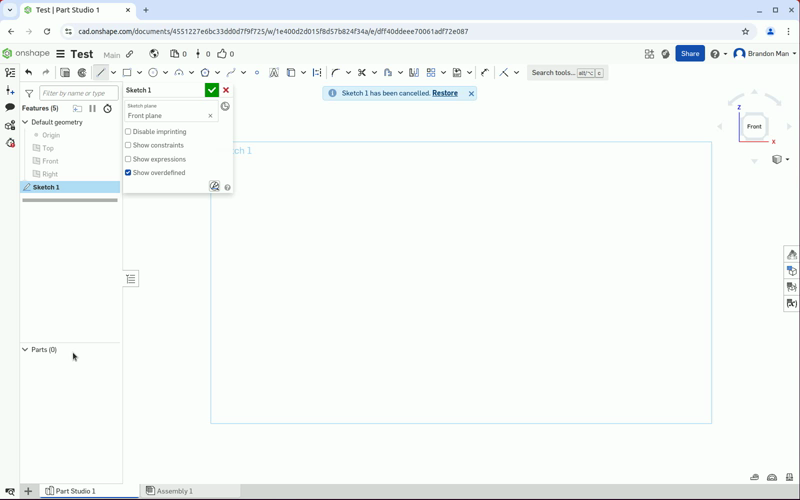
key_down(shift)
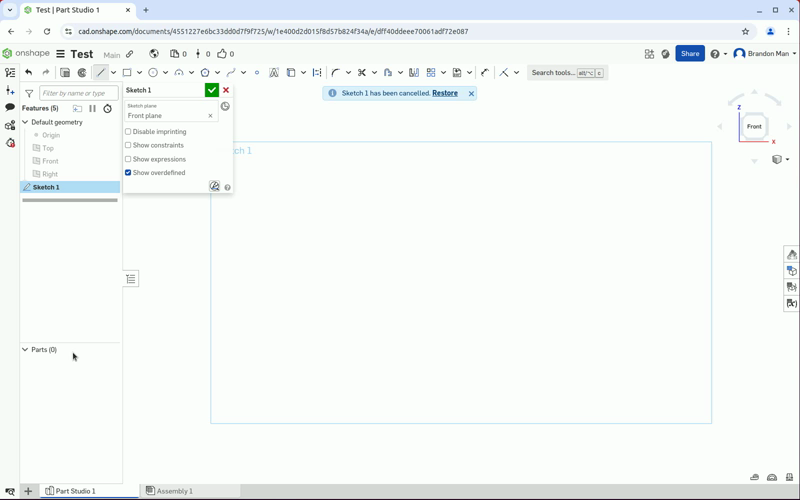
mouse_move(348, 282)
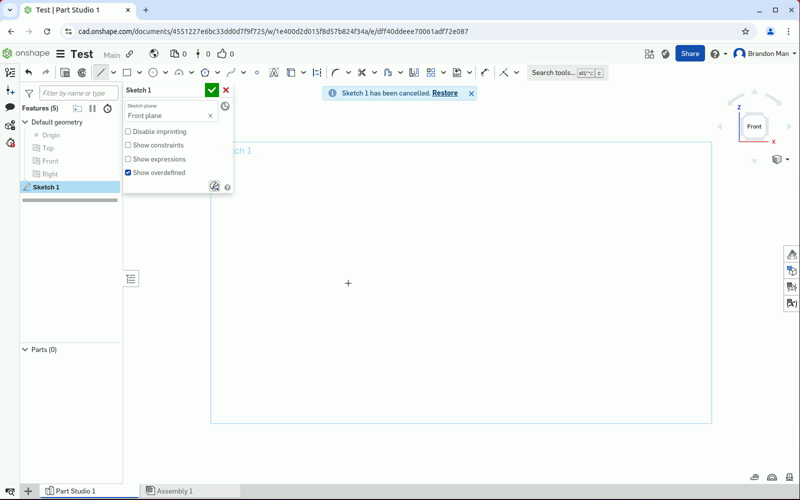
click(348, 282)
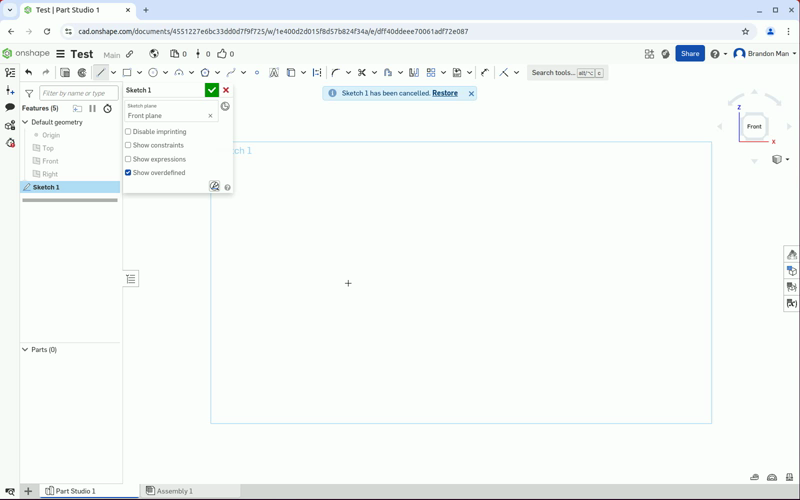
key_up(shift)
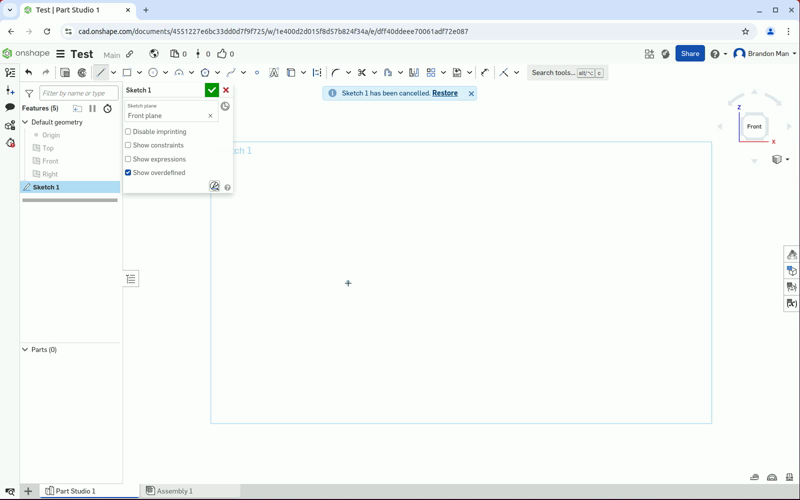
key_down(shift)
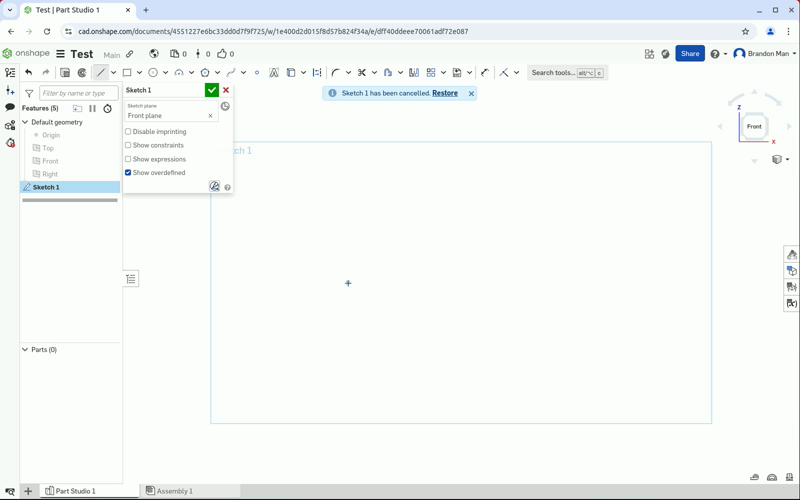
mouse_move(460, 282)
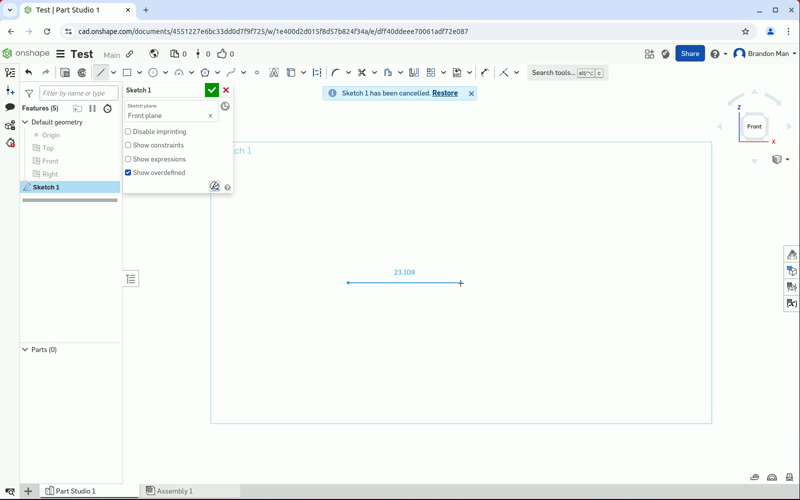
click(460, 282)
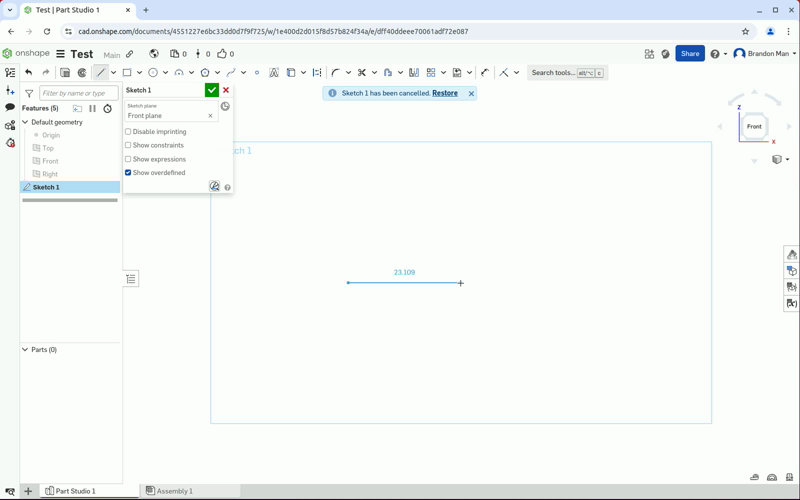
key_up(shift)
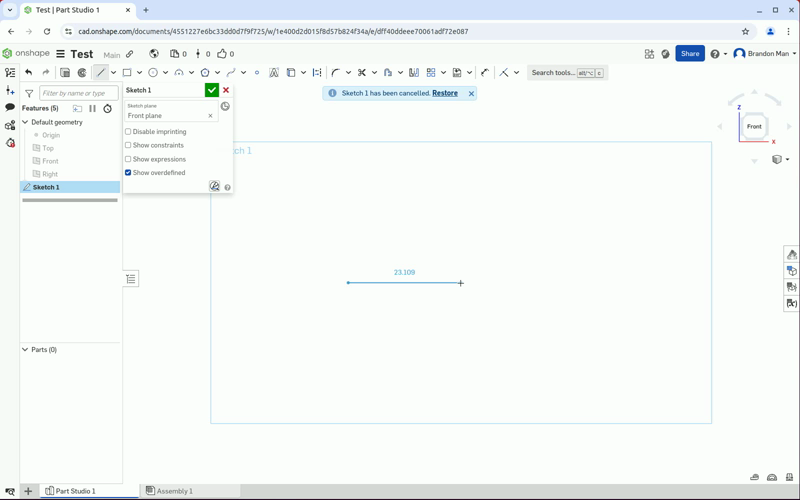
key_down(shift)
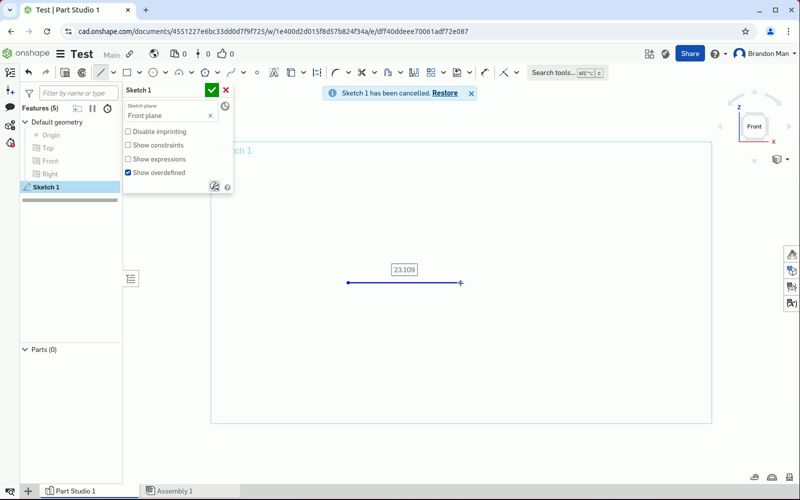
mouse_move(490, 282)
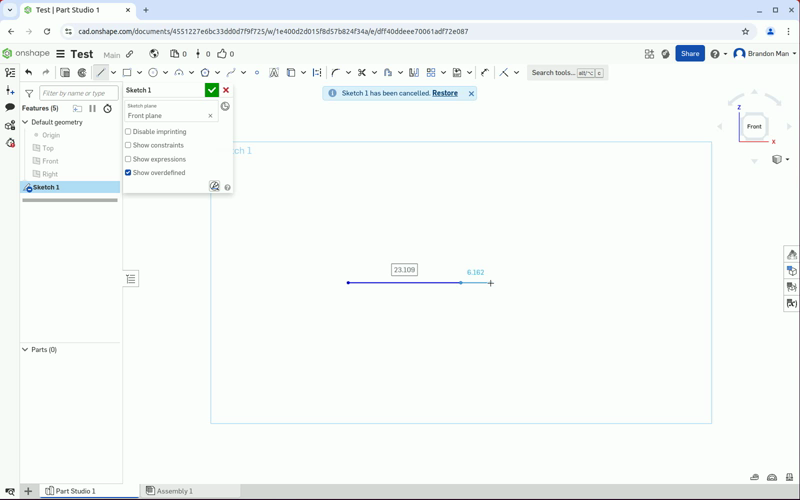
mouse_move(460, 264)
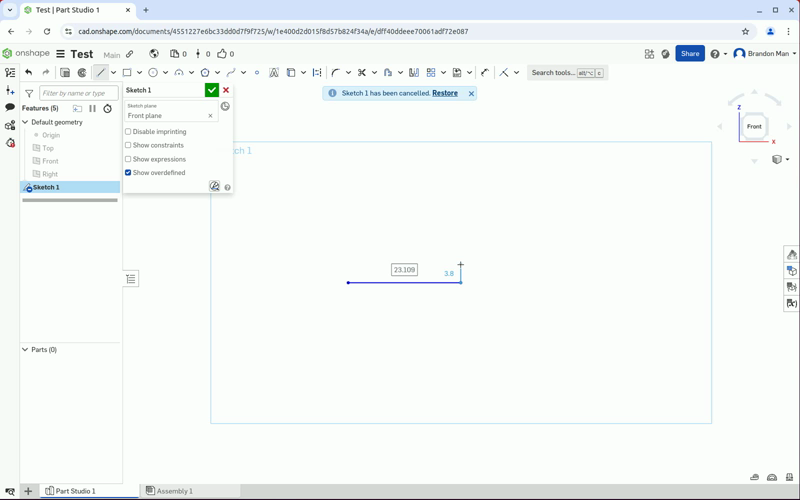
click(460, 264)
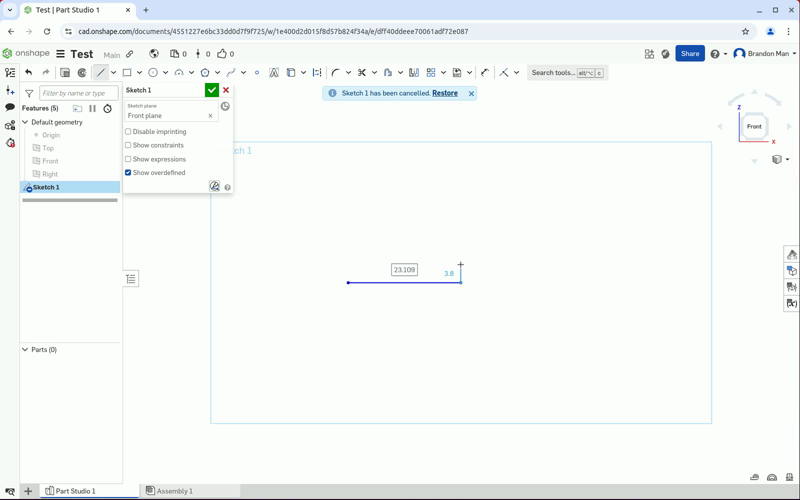
key_up(shift)
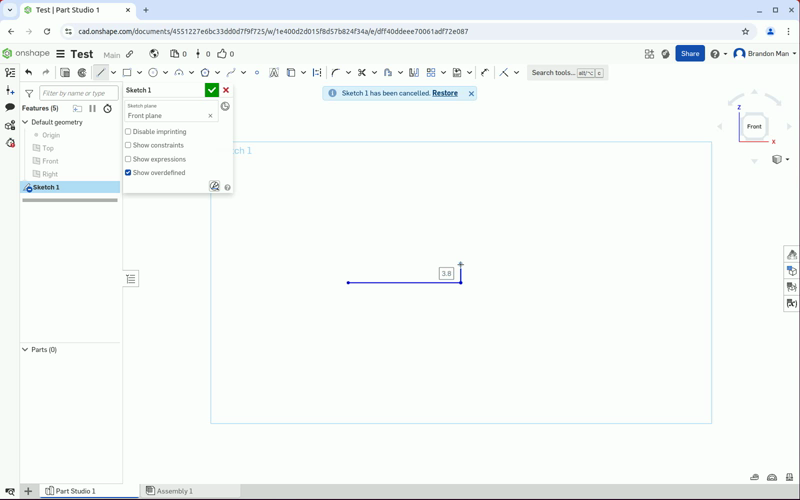
key_down(shift)
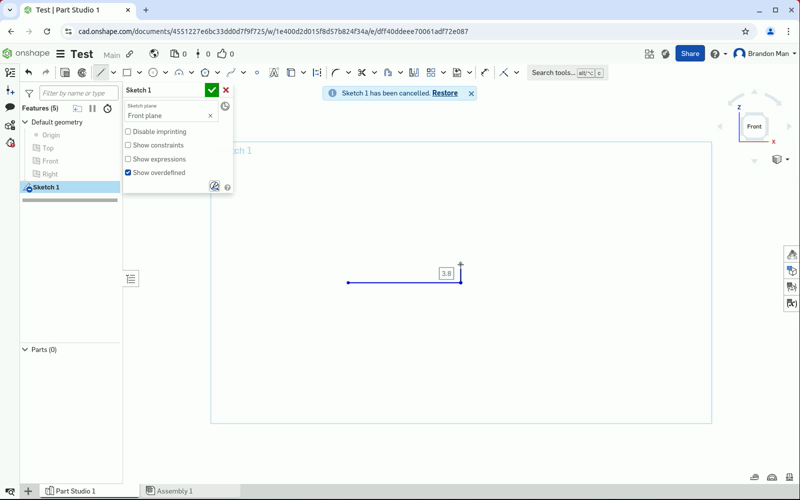
mouse_move(404, 208)
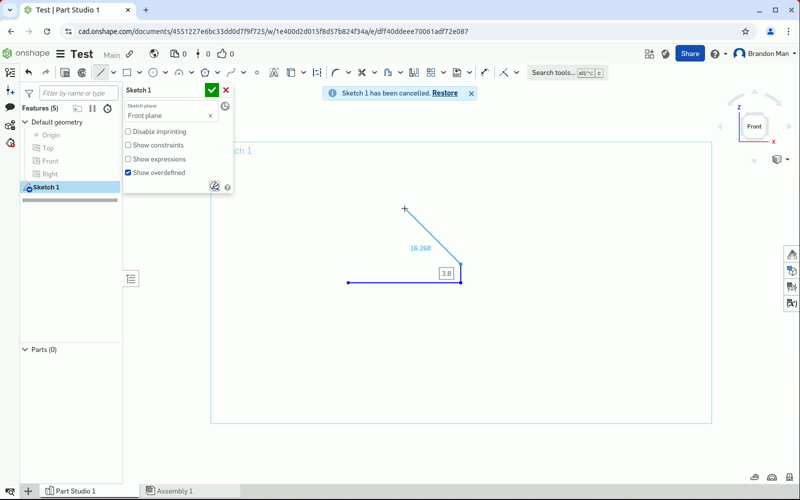
click(404, 208)
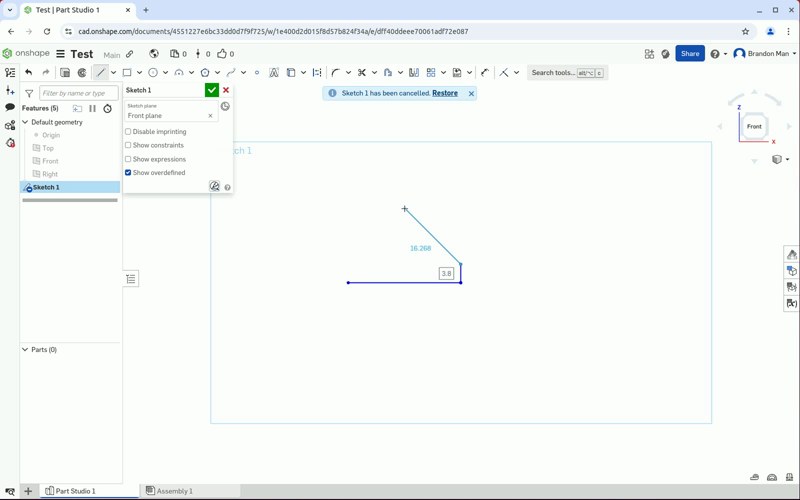
key_up(shift)
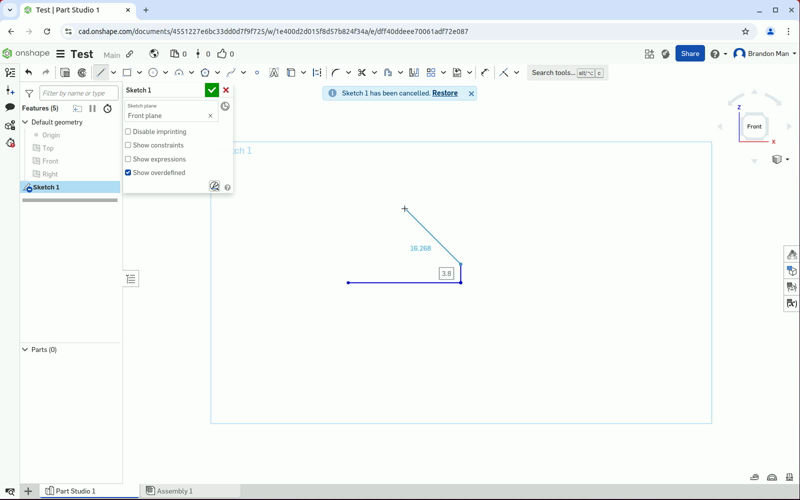
key_down(shift)
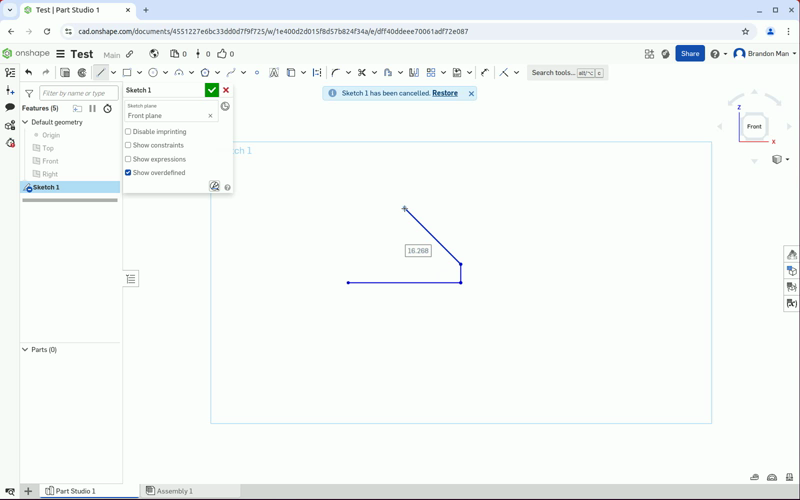
mouse_move(434, 208)
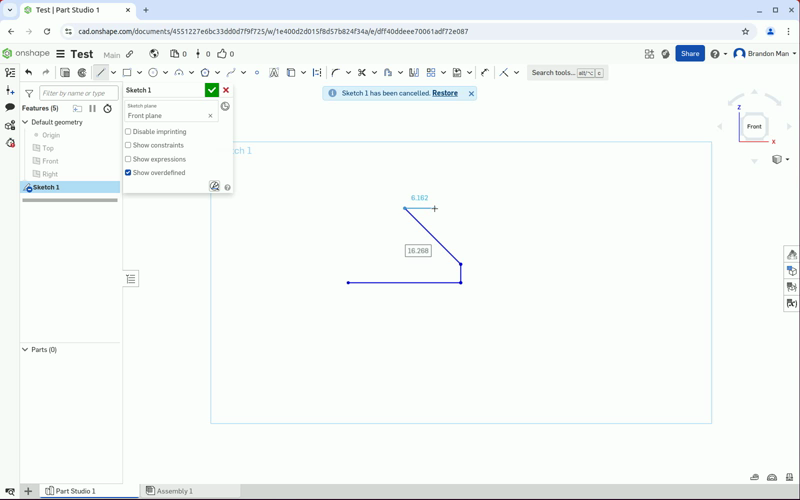
mouse_move(348, 208)
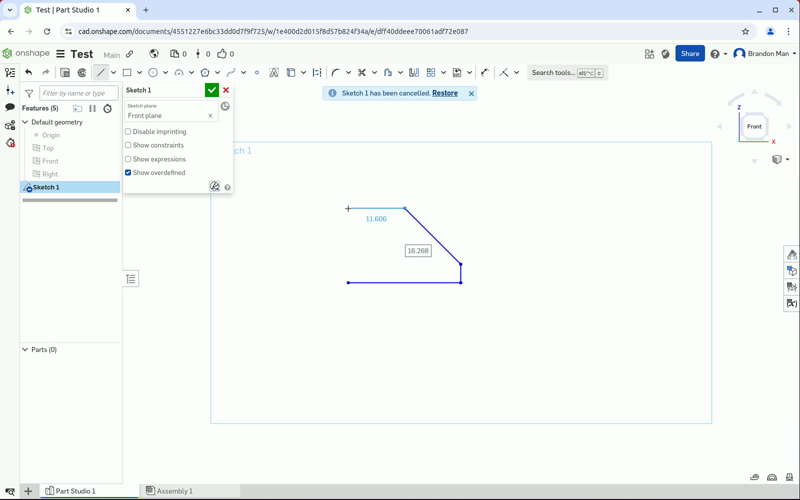
click(348, 208)
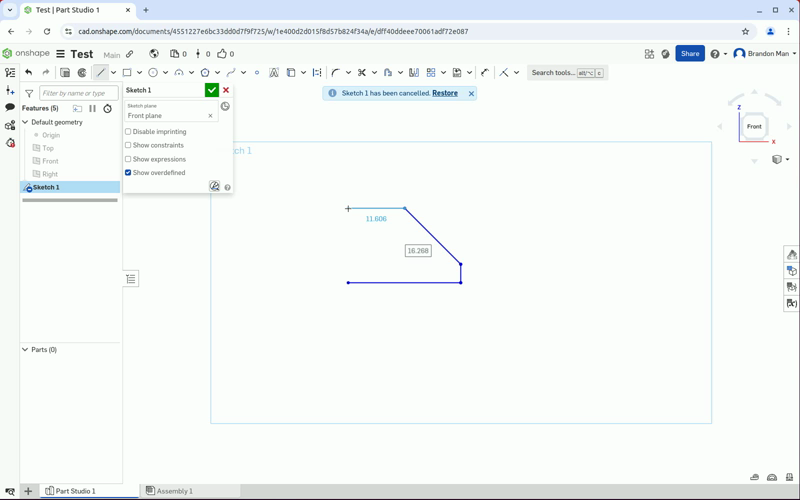
key_up(shift)
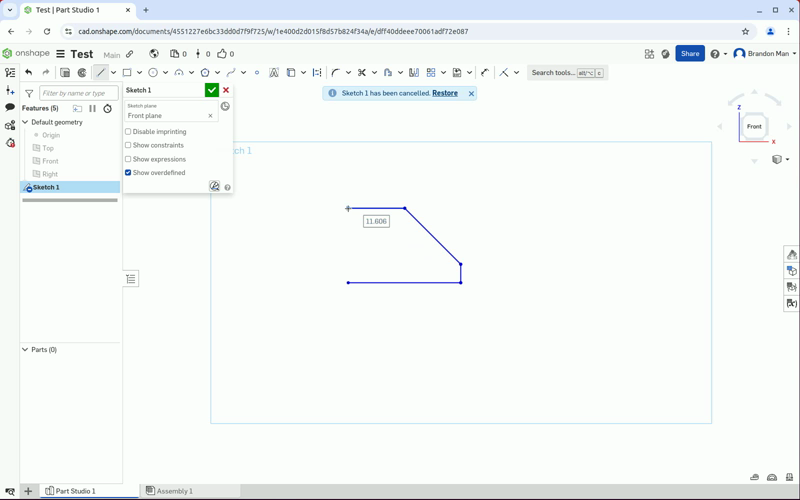
key_down(shift)
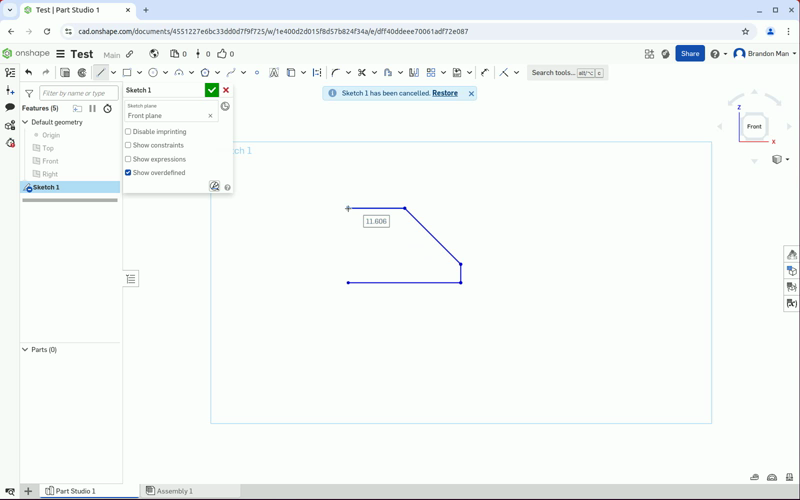
mouse_move(348, 282)
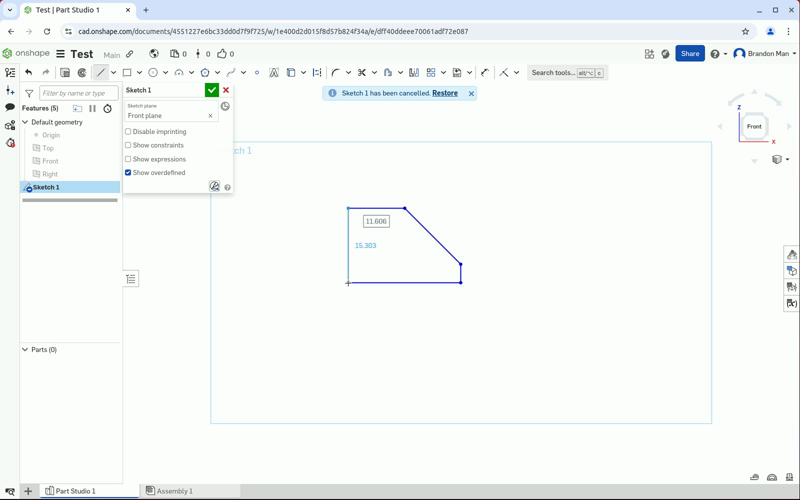
key_up(shift)
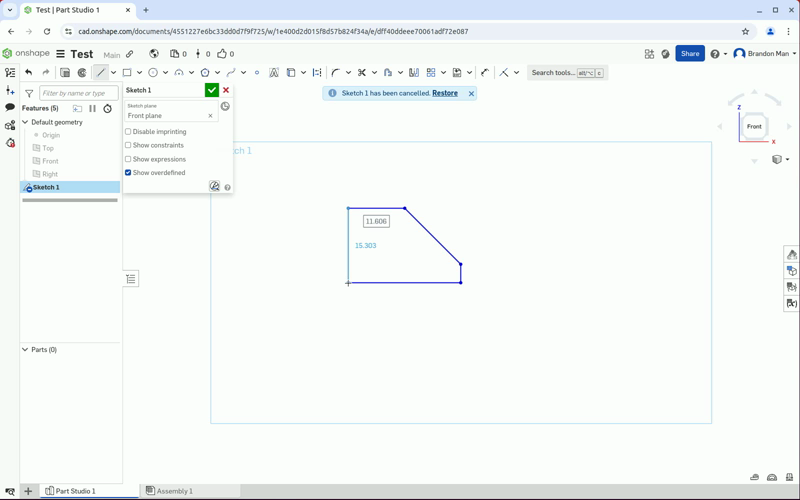
click(348, 282)
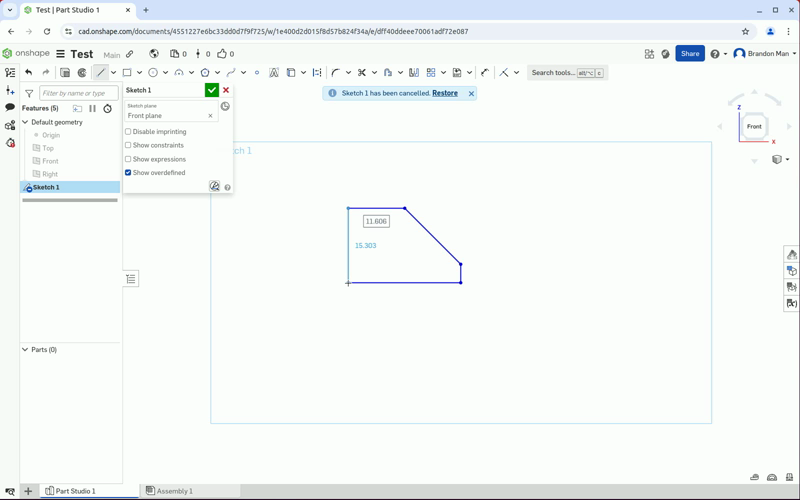
key(esc)
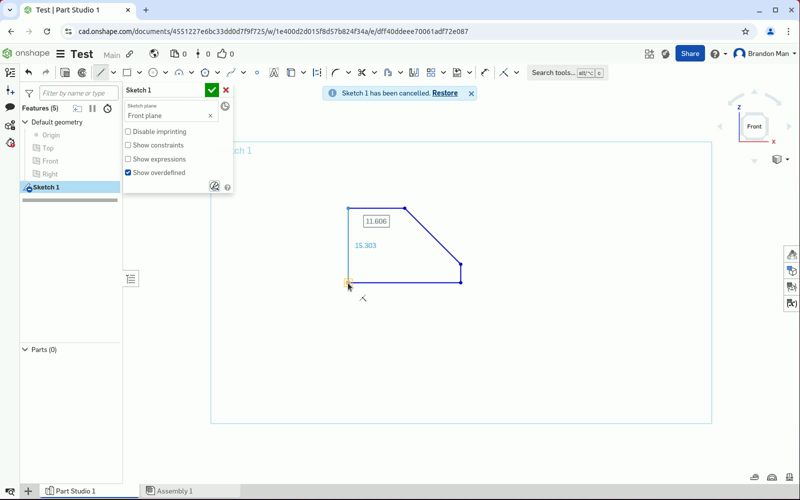
mouse_move(366, 254)
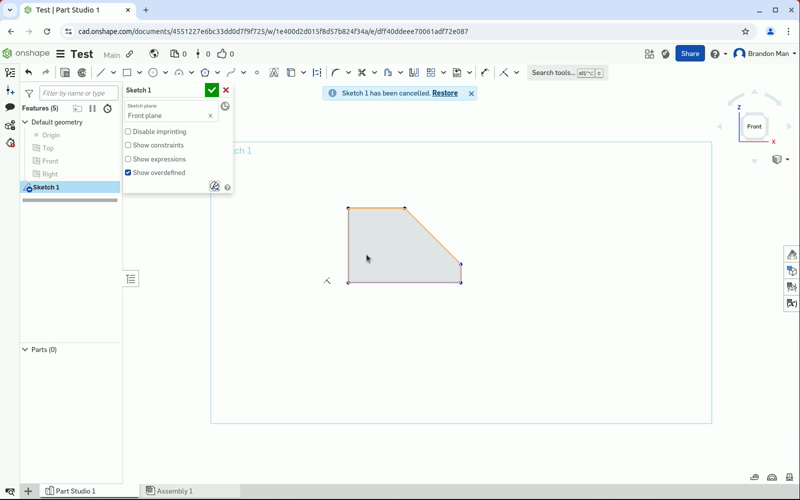
click(366, 254)
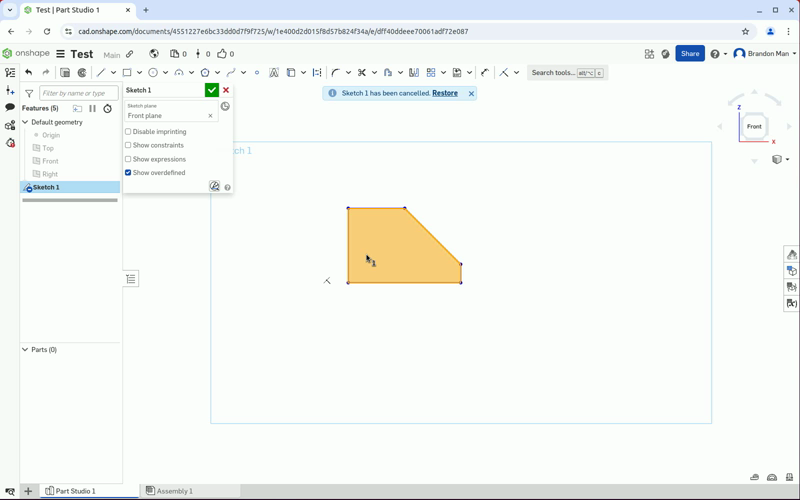
mouse_move(73, 352)
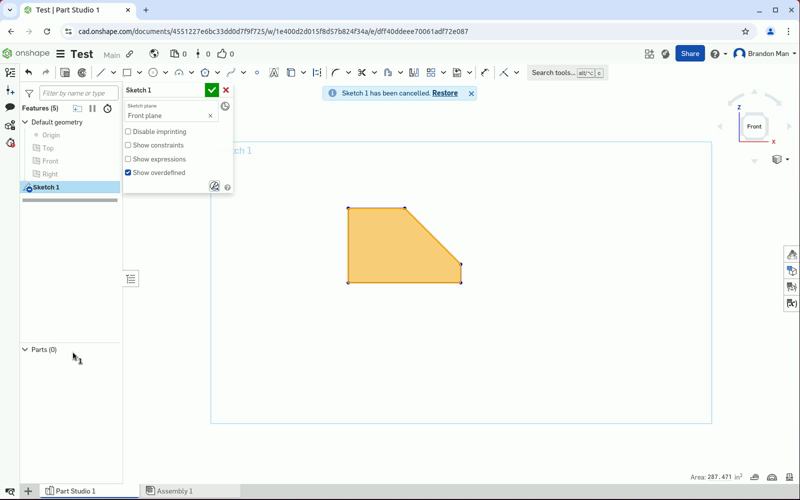
key(shift+y)
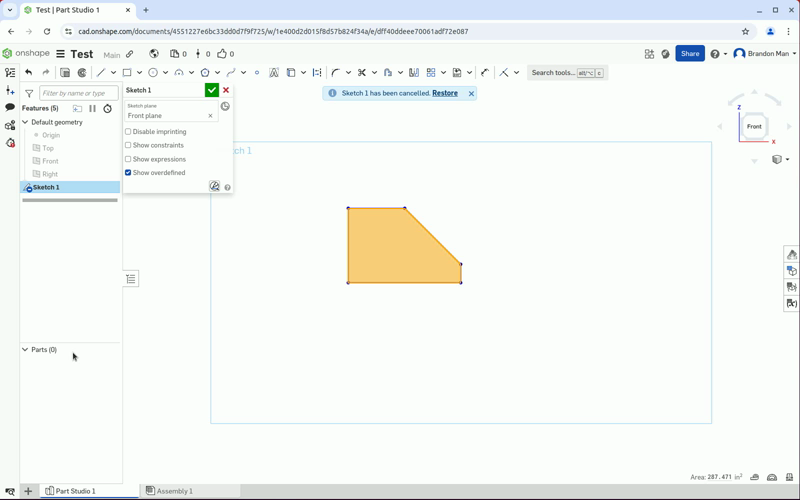
key(shift+e)
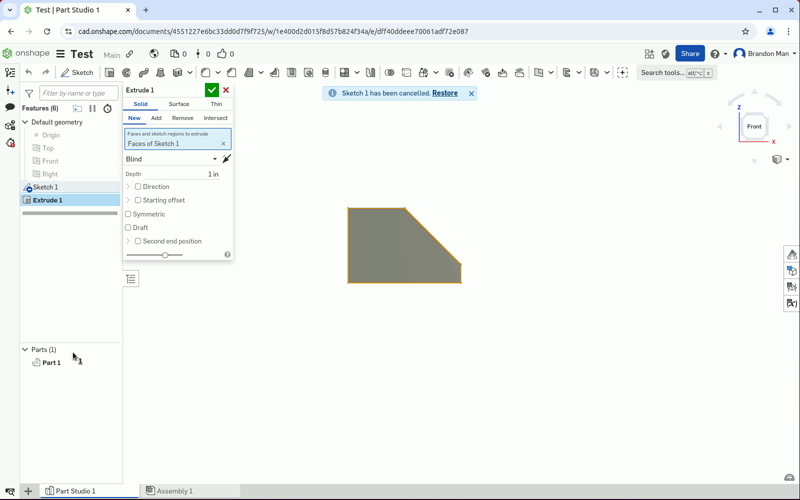
mouse_move(143, 106)
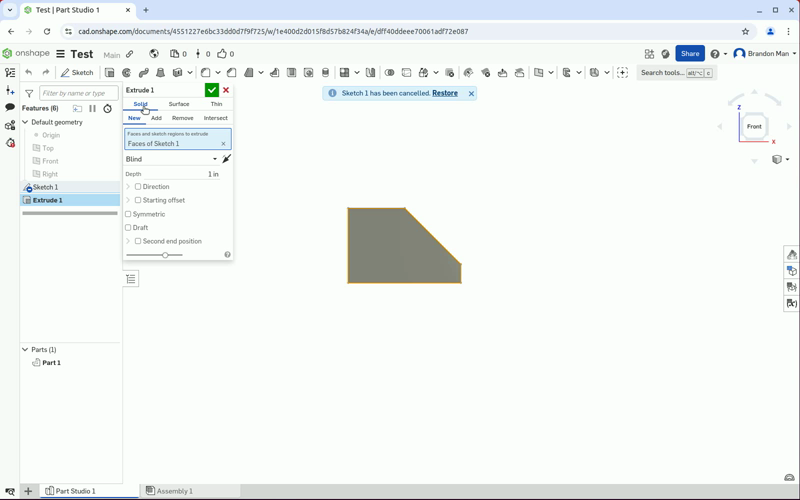
click(143, 106)
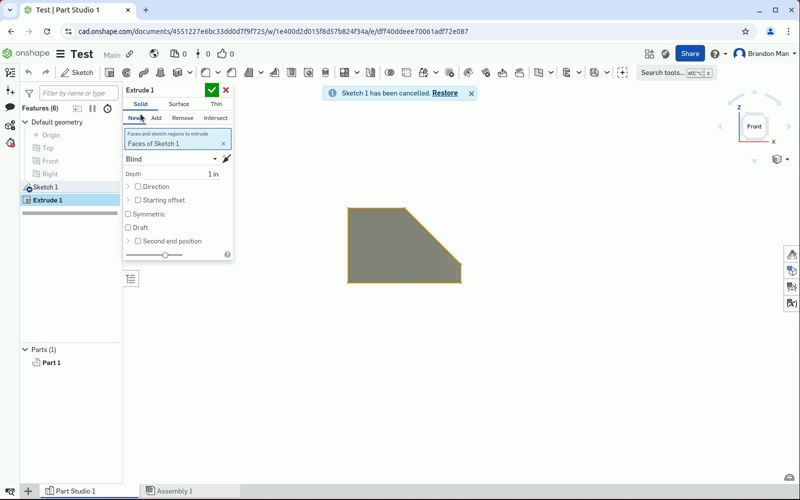
mouse_move(137, 120)
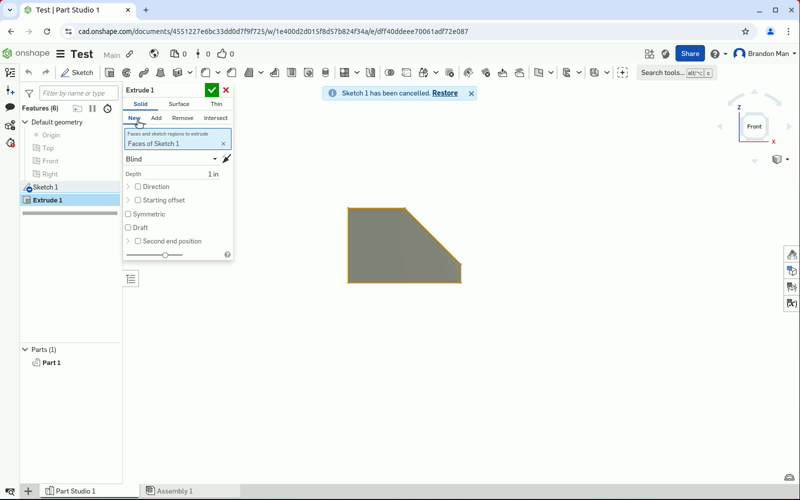
click(137, 120)
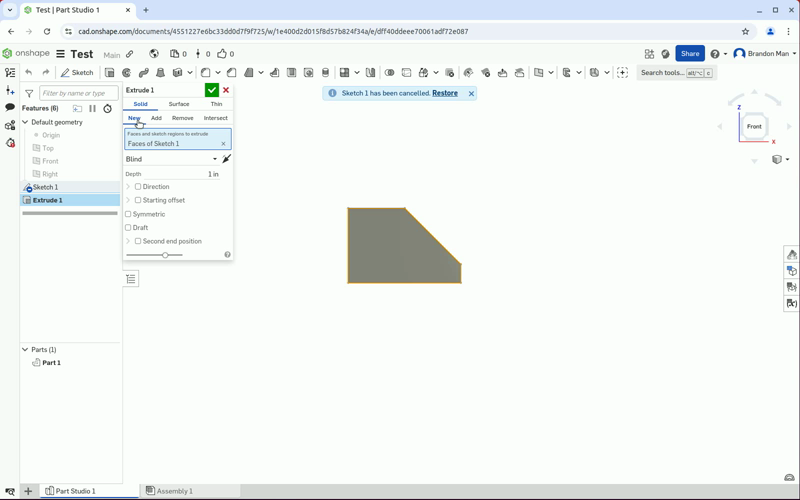
key(tab, 4)
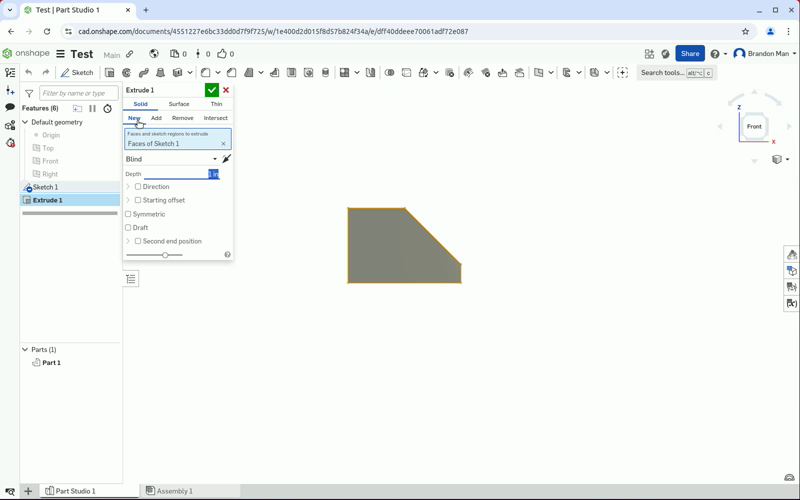
text(15.406)
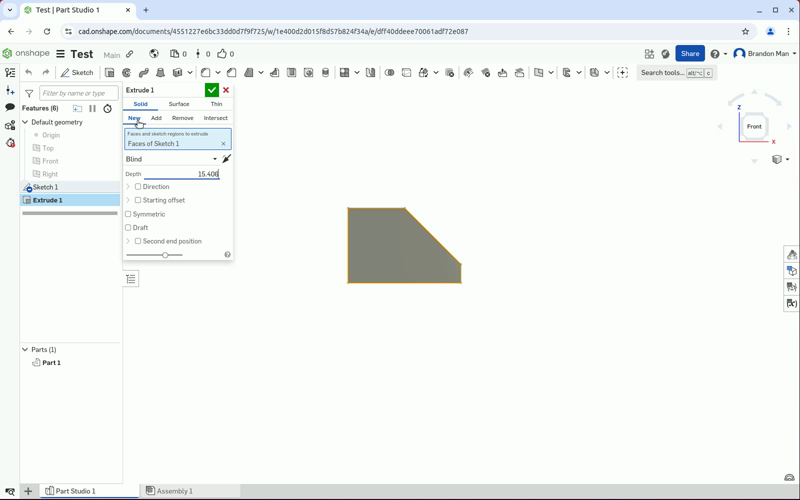
key(tab, 3)
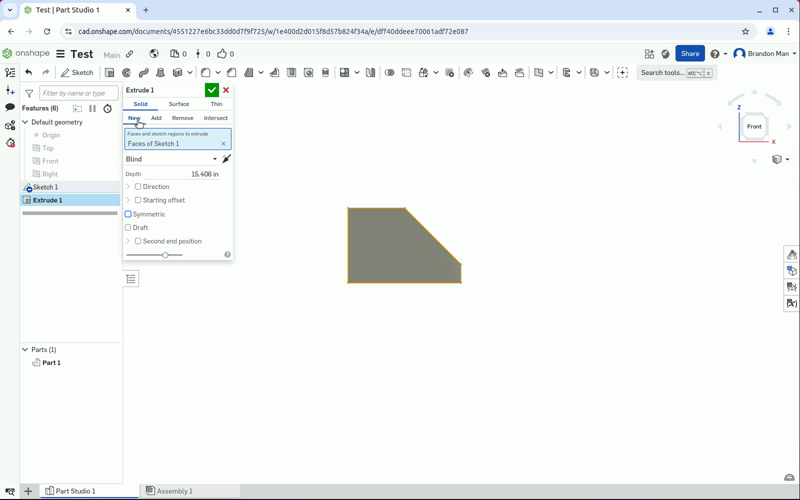
key(space)
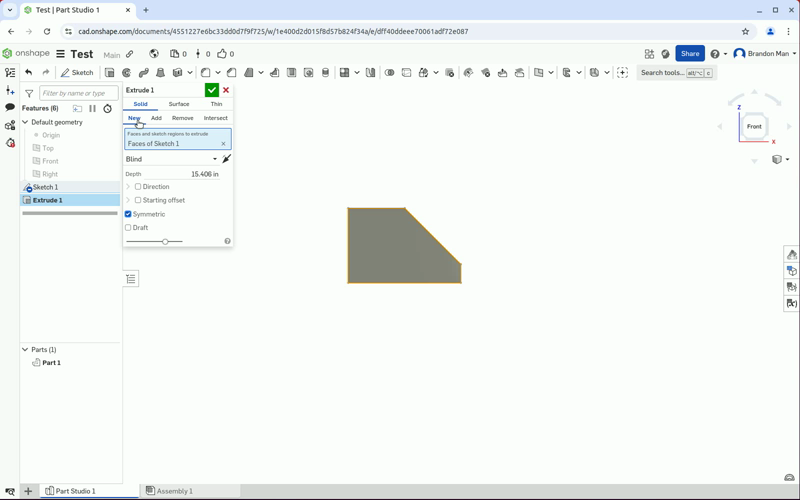
key(enter)
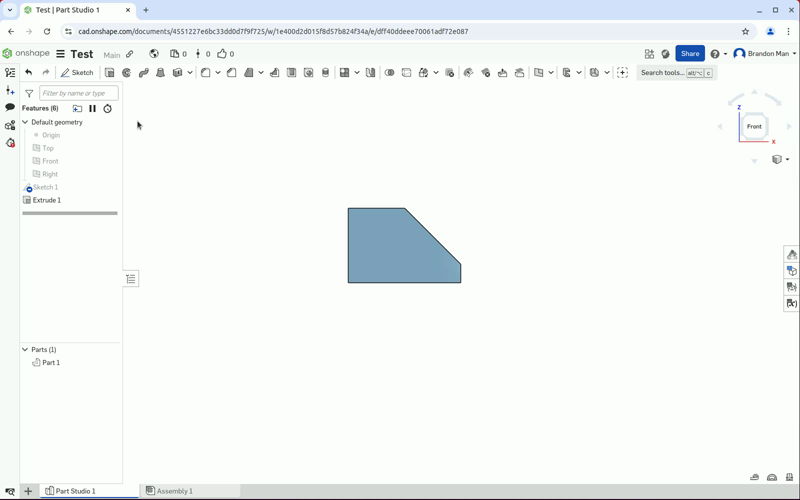
key(shift+h)
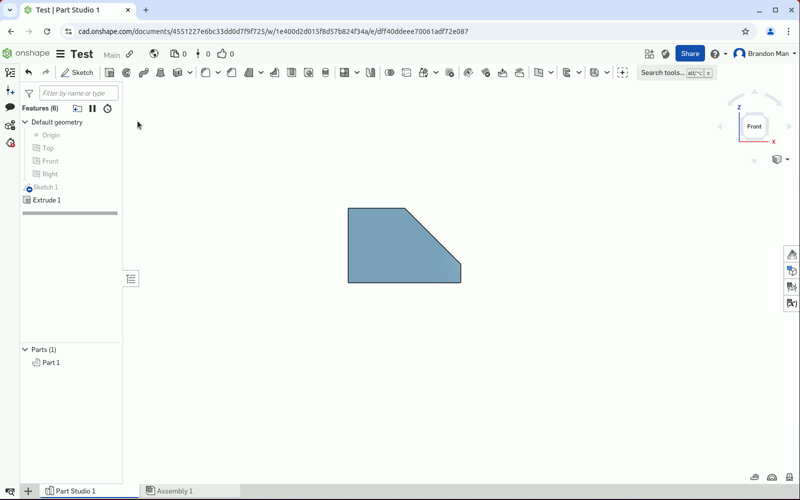
key(shift+h)
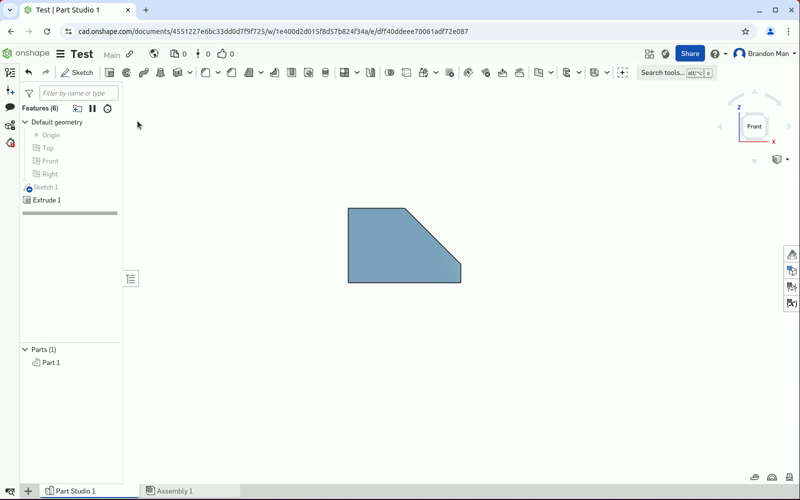
mouse_move(73, 189)
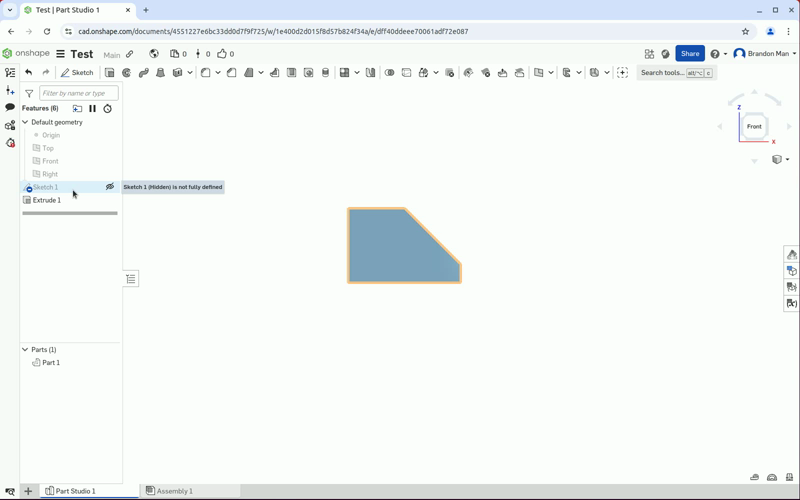
click(73, 189)
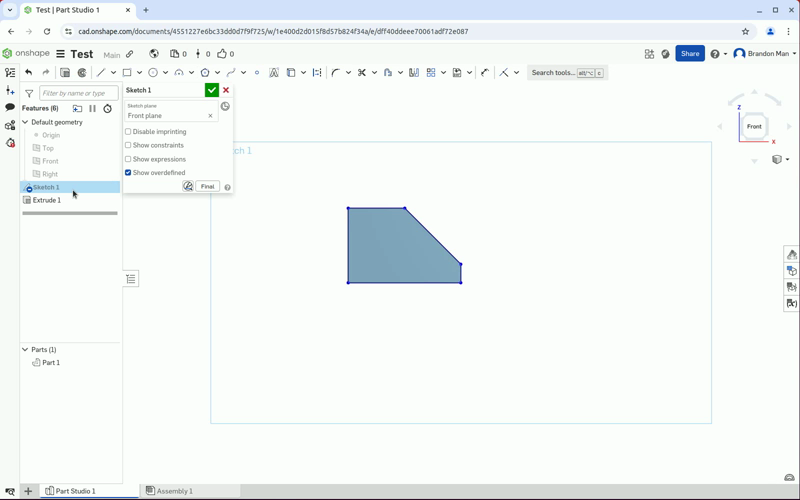
mouse_move(229, 92)
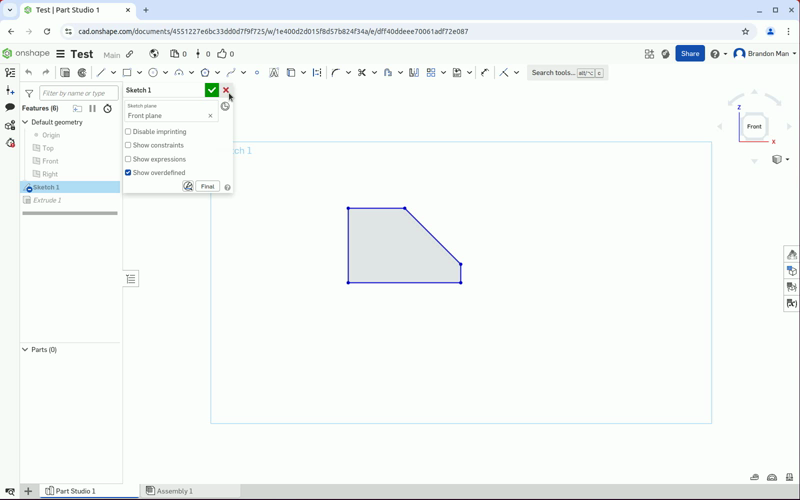
click(229, 92)
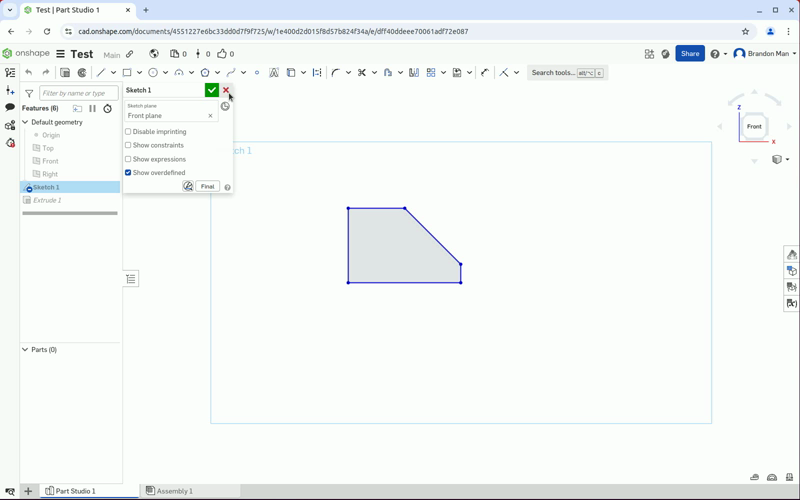
key(shift+s)
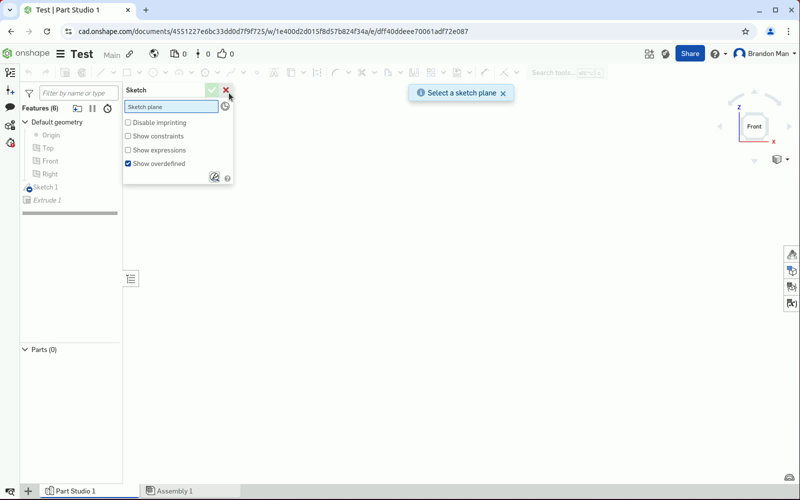
mouse_move(73, 163)
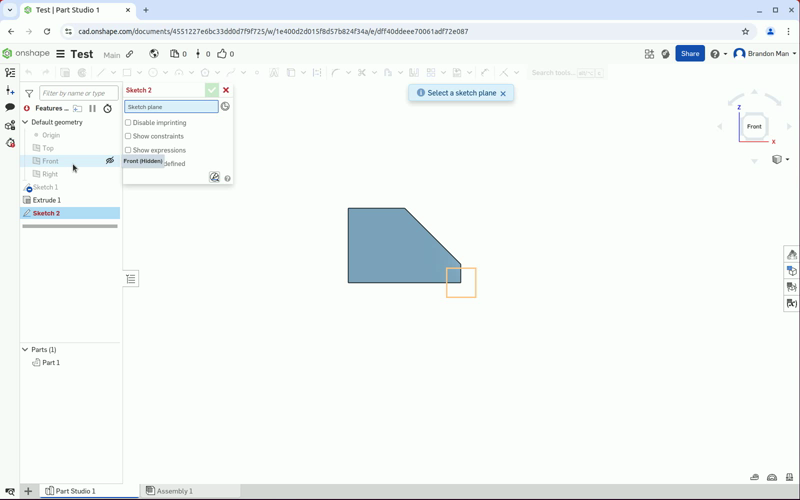
click(73, 163)
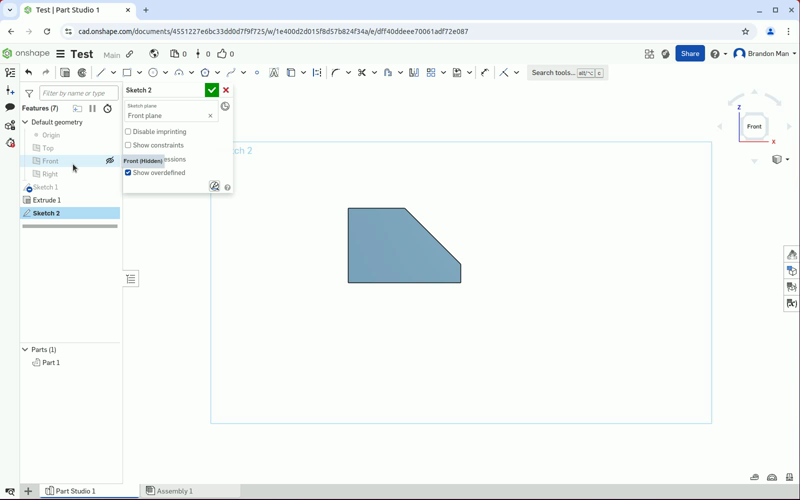
mouse_move(73, 352)
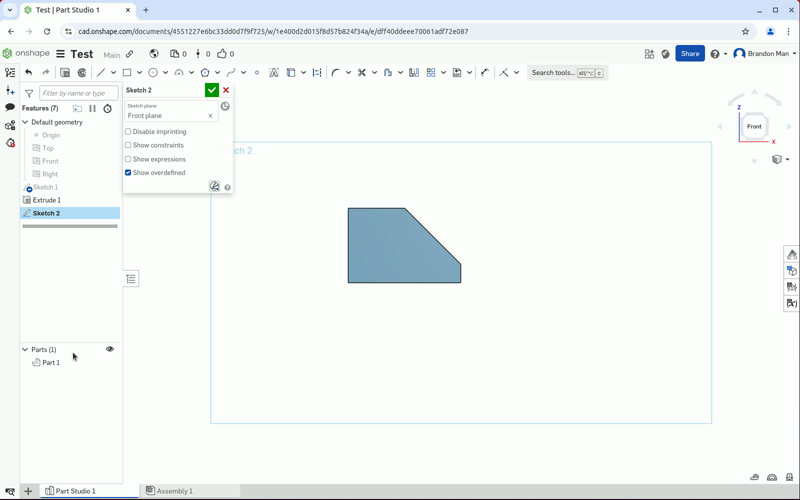
key(y)
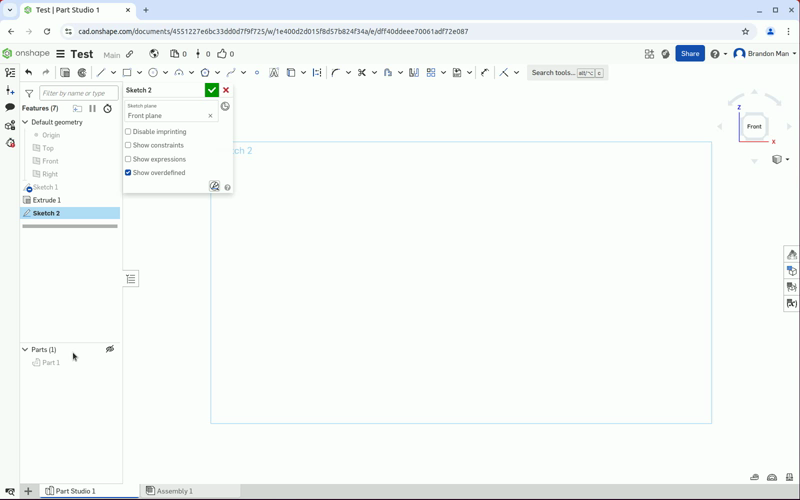
key(l)
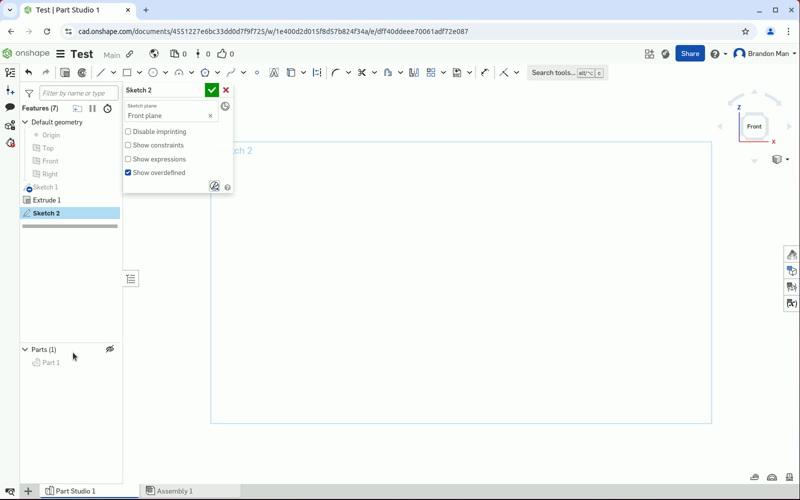
key_down(shift)
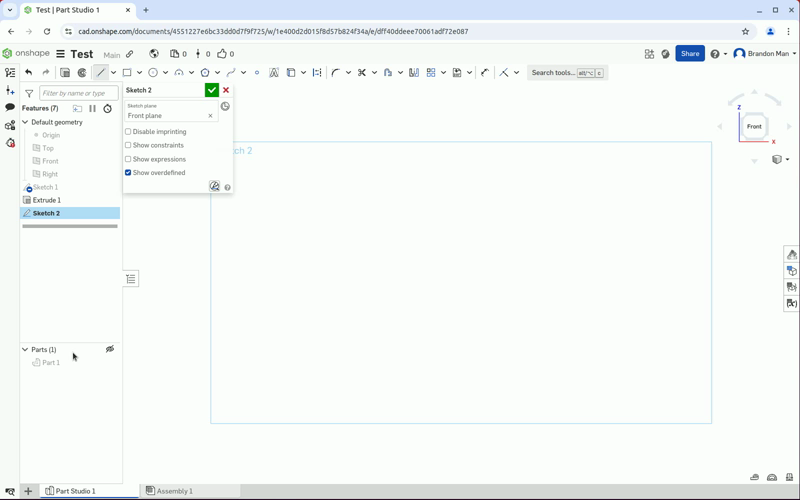
mouse_move(404, 207)
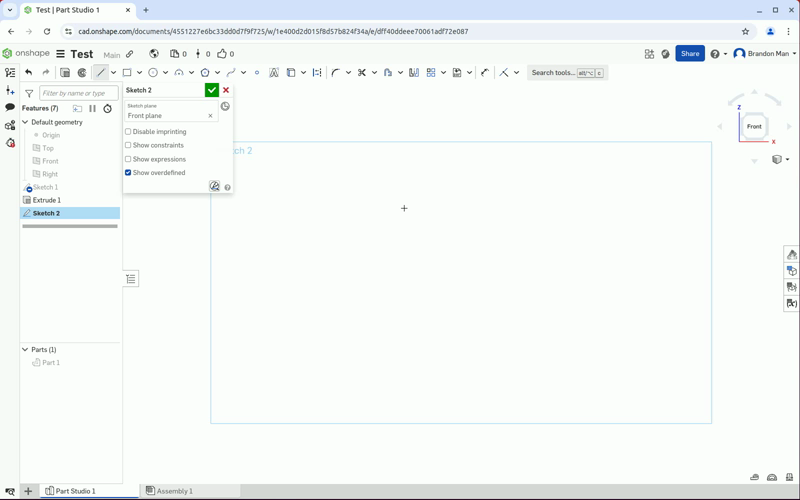
click(404, 207)
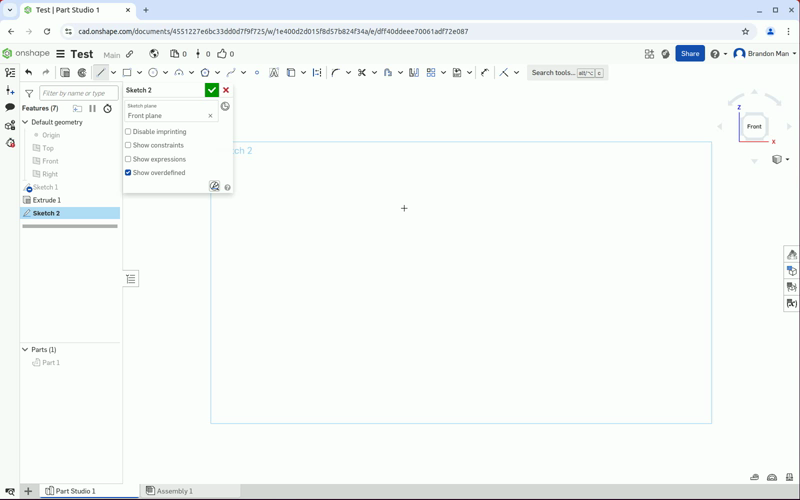
key_up(shift)
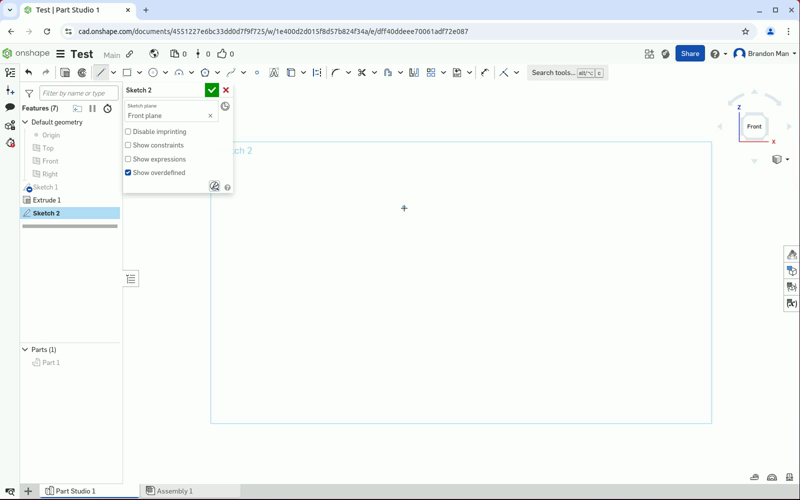
key_down(shift)
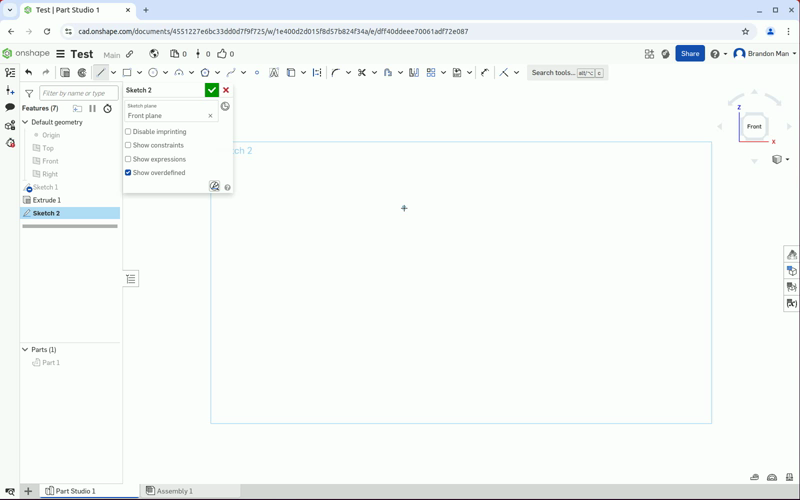
mouse_move(461, 264)
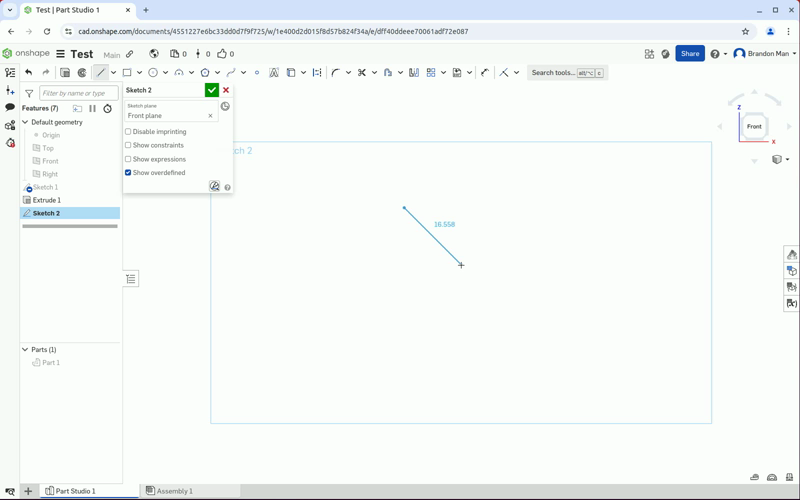
click(461, 264)
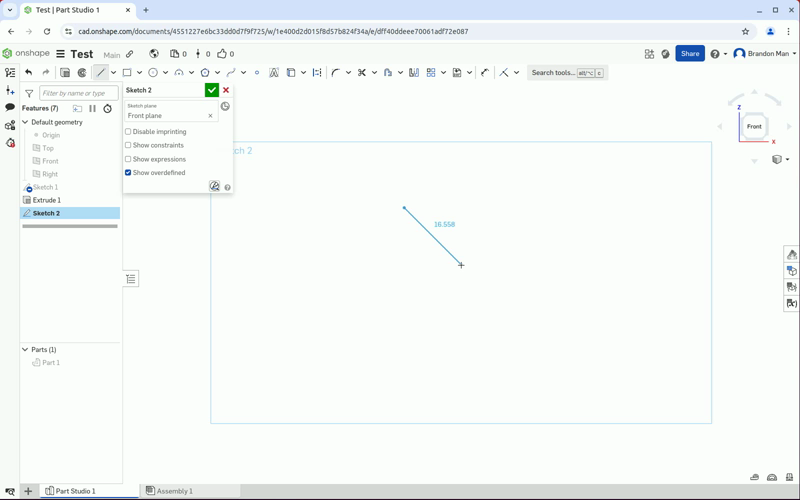
key_up(shift)
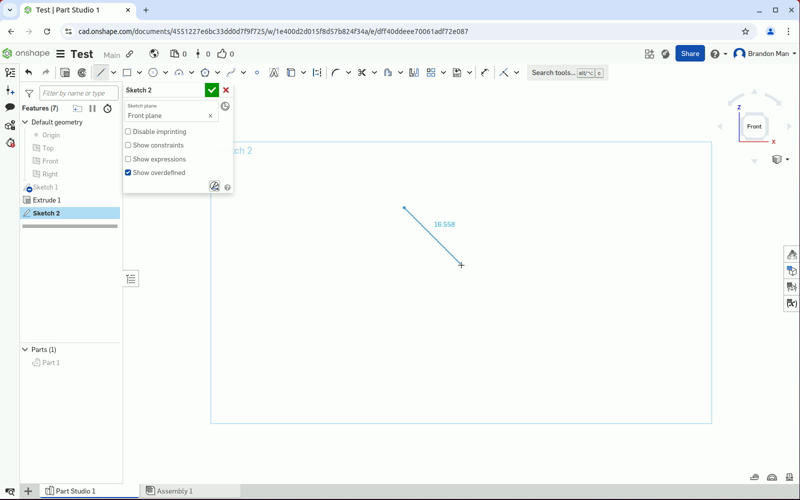
key_down(shift)
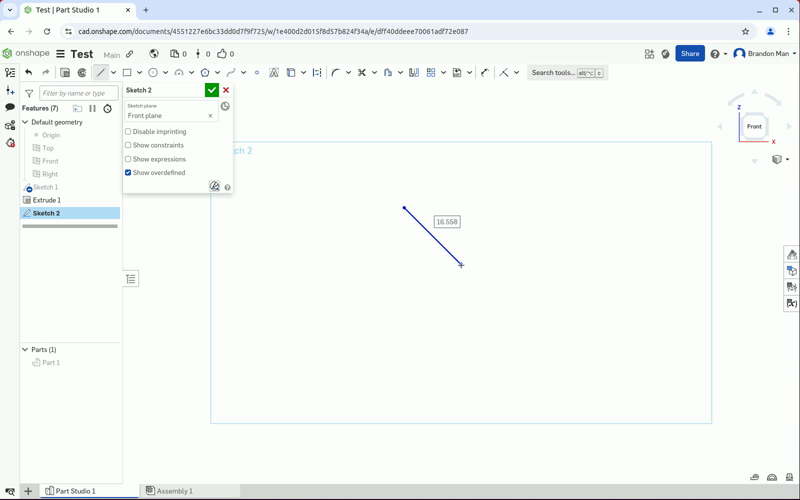
mouse_move(491, 264)
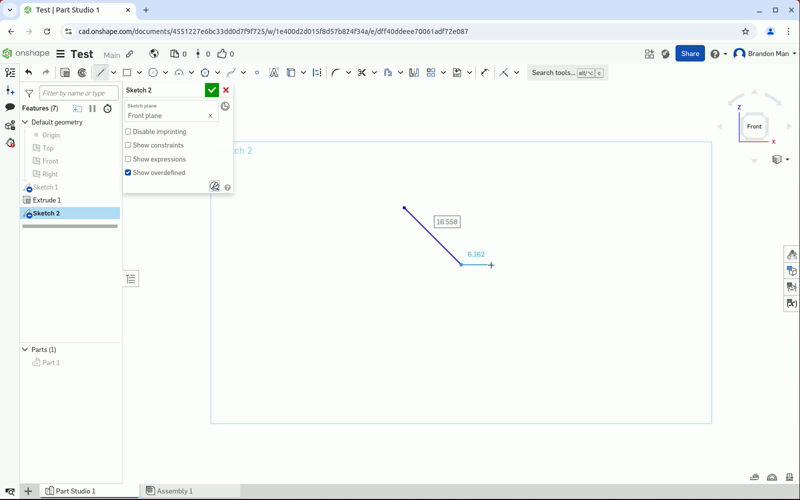
mouse_move(461, 207)
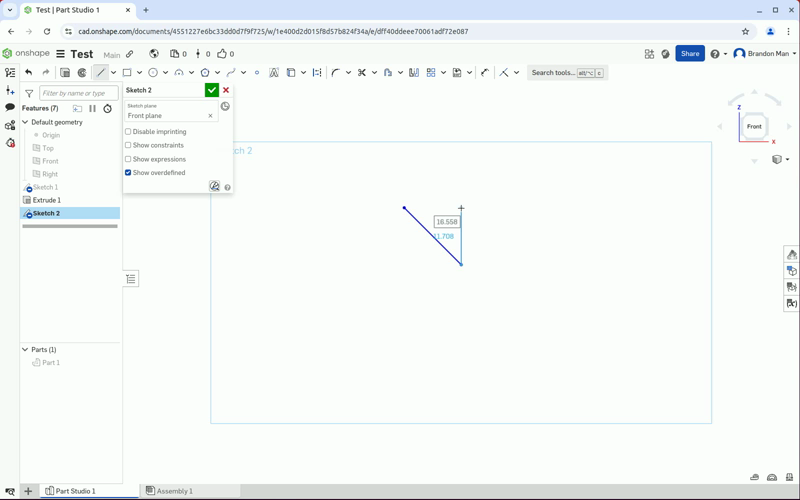
click(461, 207)
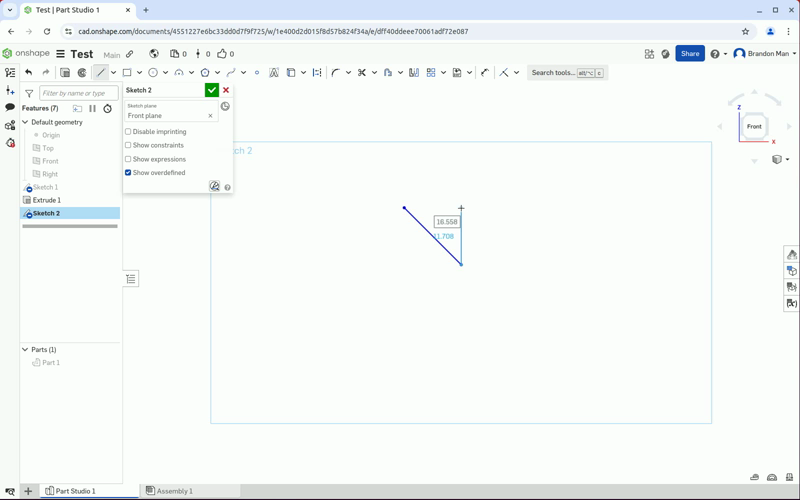
key_up(shift)
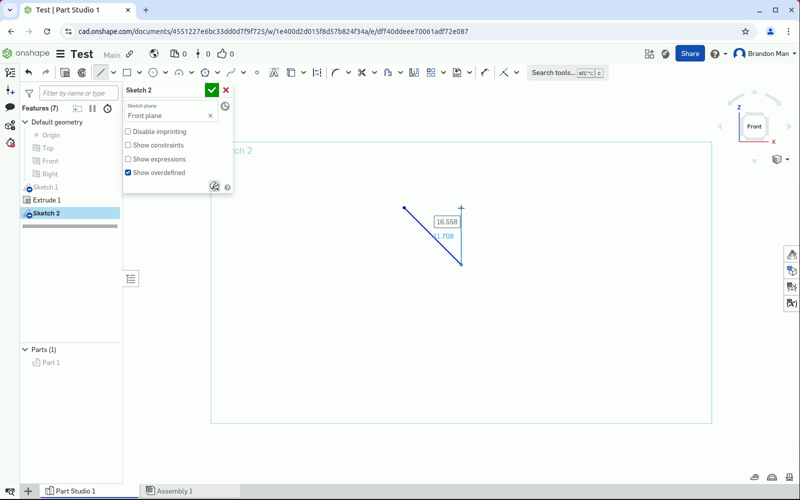
mouse_move(491, 207)
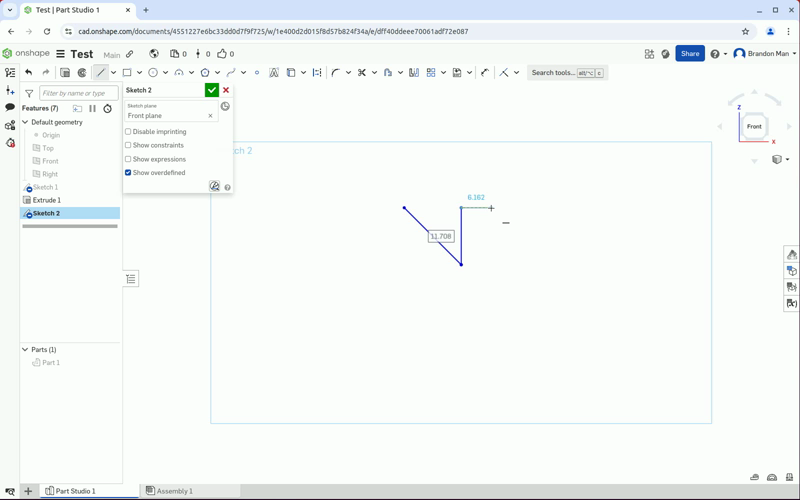
key_down(shift)
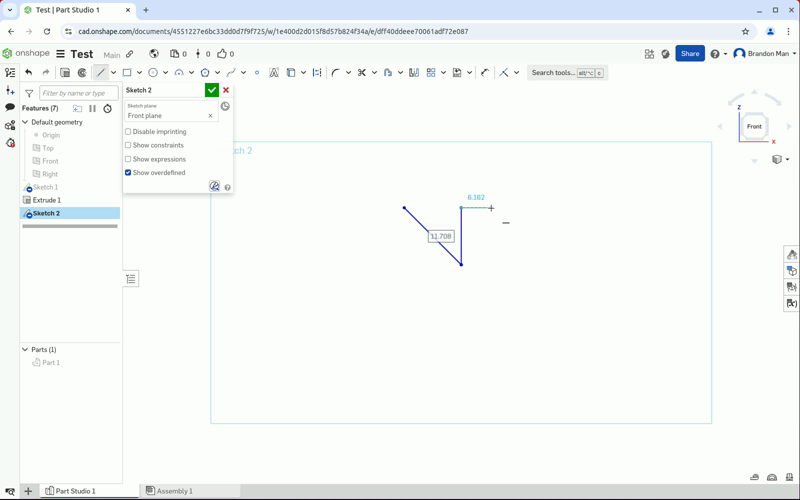
mouse_move(404, 207)
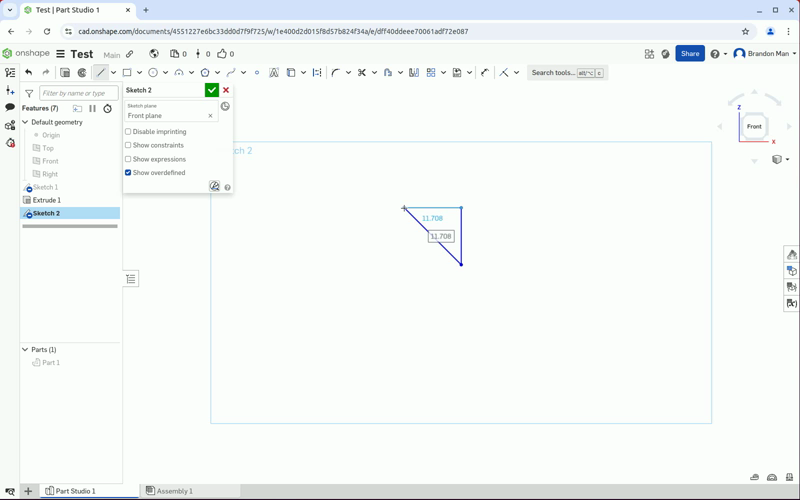
key_up(shift)
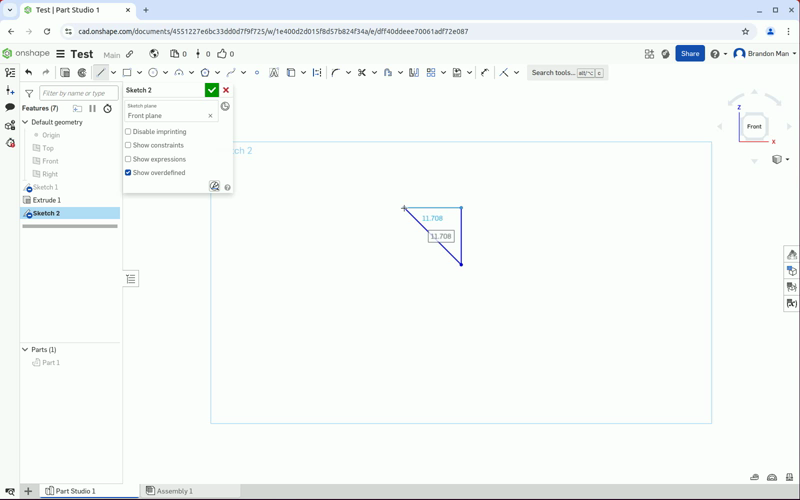
click(404, 207)
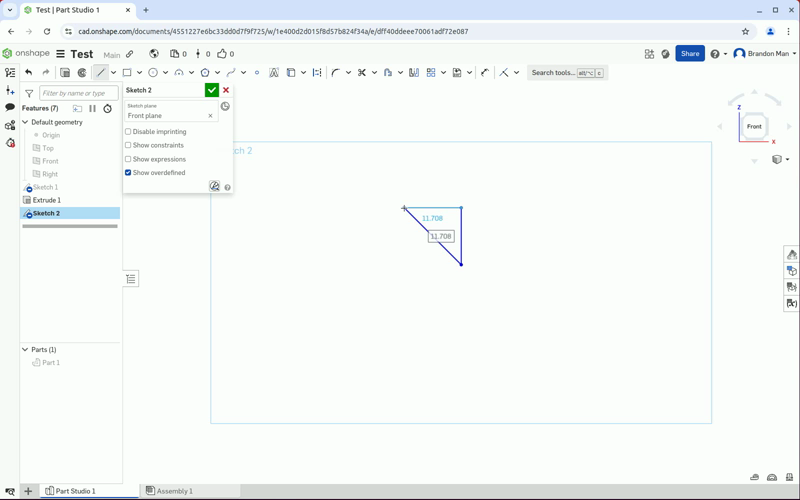
key(esc)
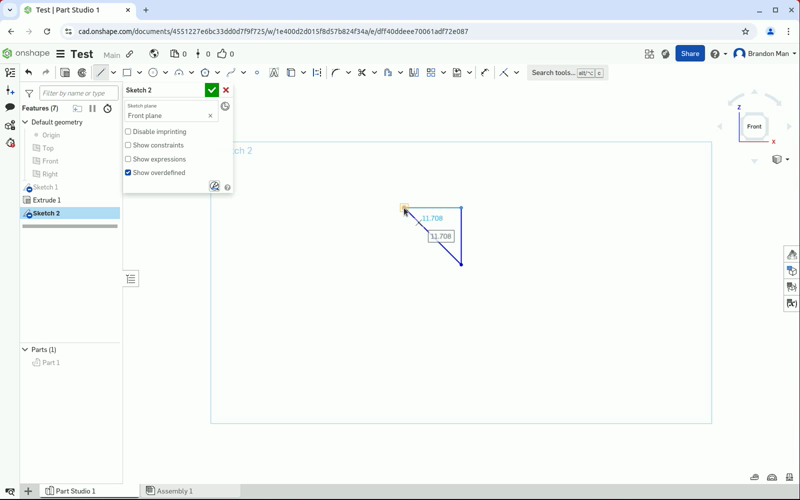
mouse_move(440, 214)
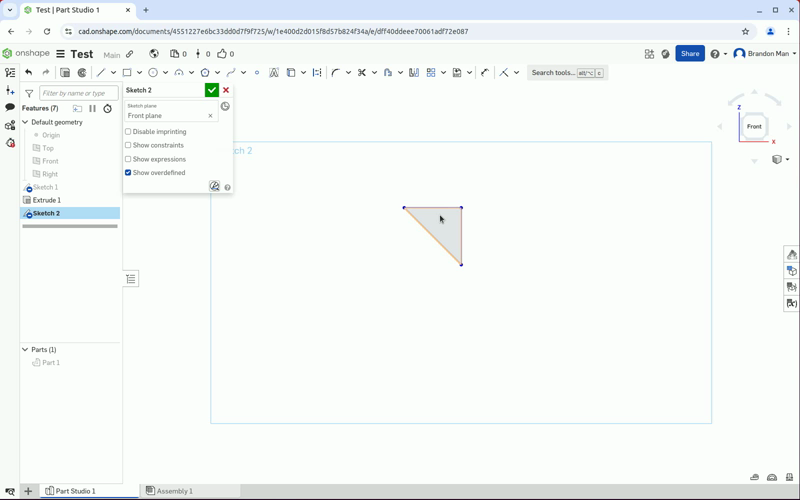
scroll(6)
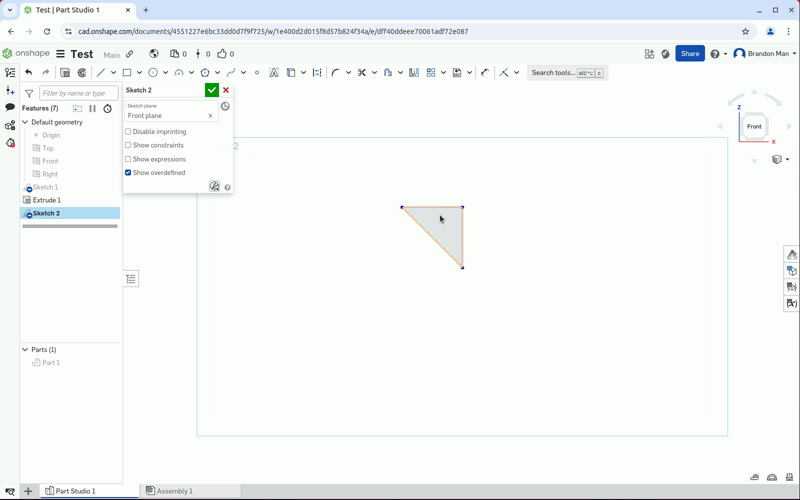
scroll(6)
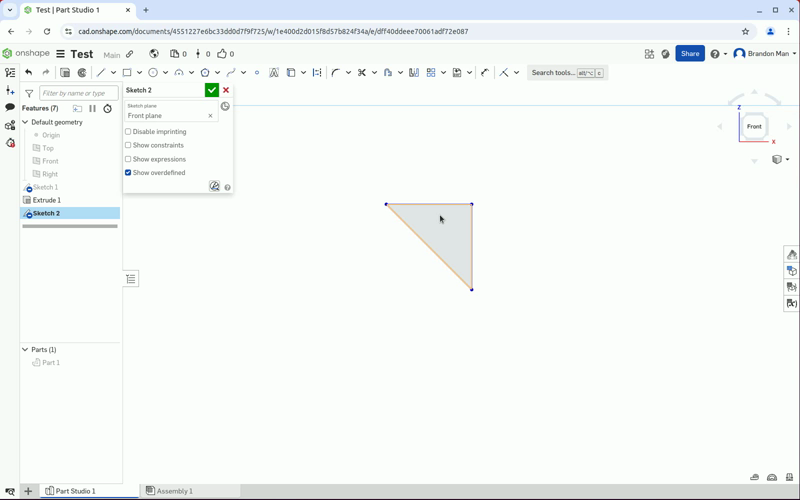
scroll(6)
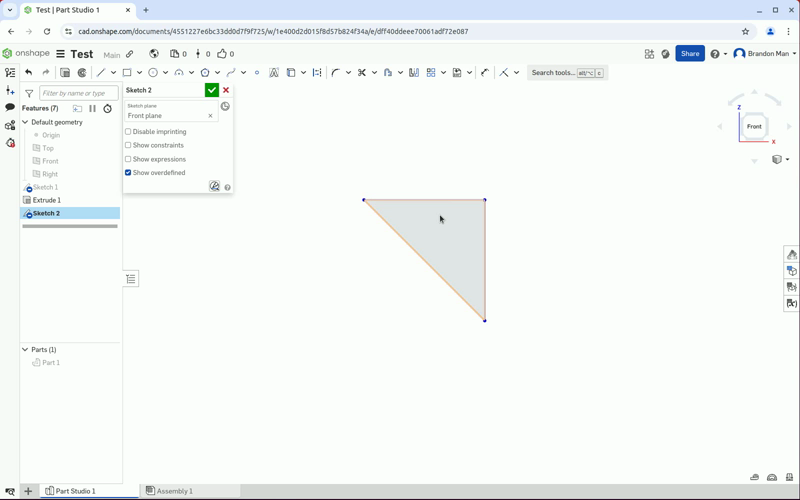
scroll(6)
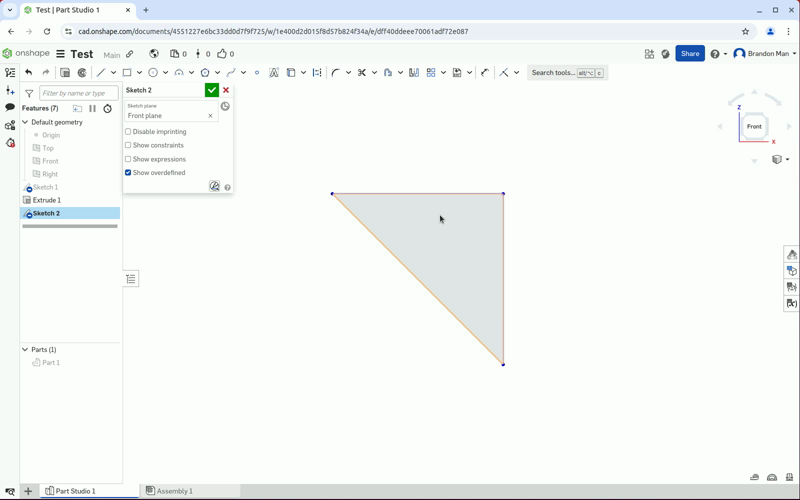
scroll(6)
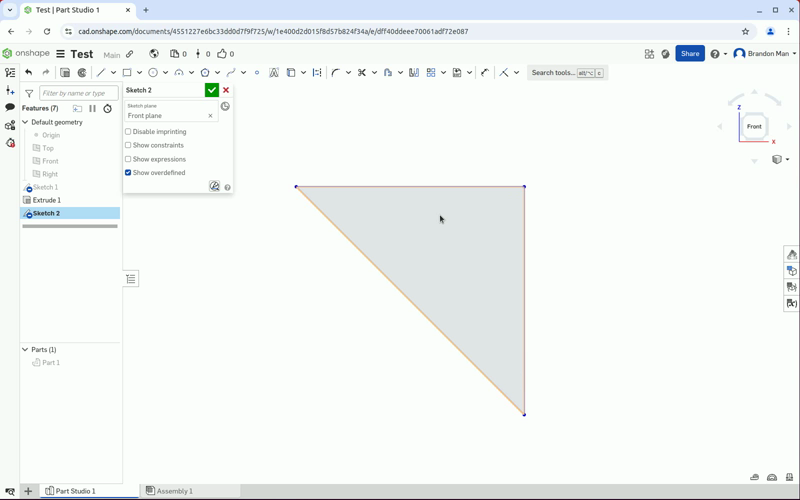
scroll(6)
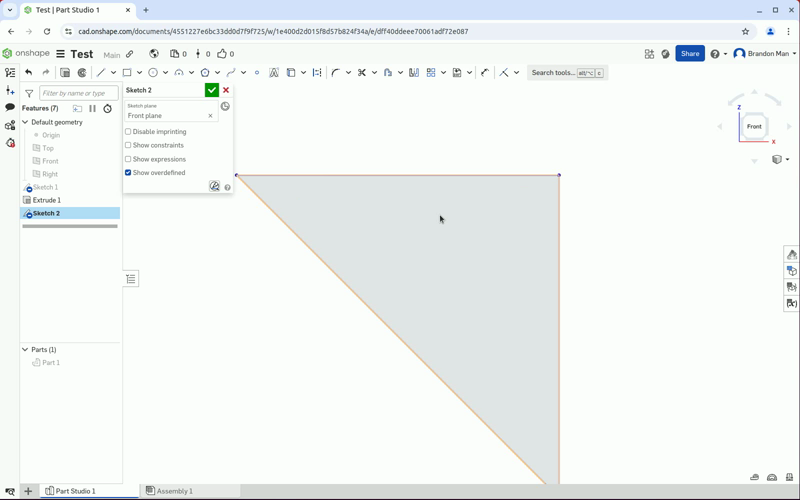
scroll(6)
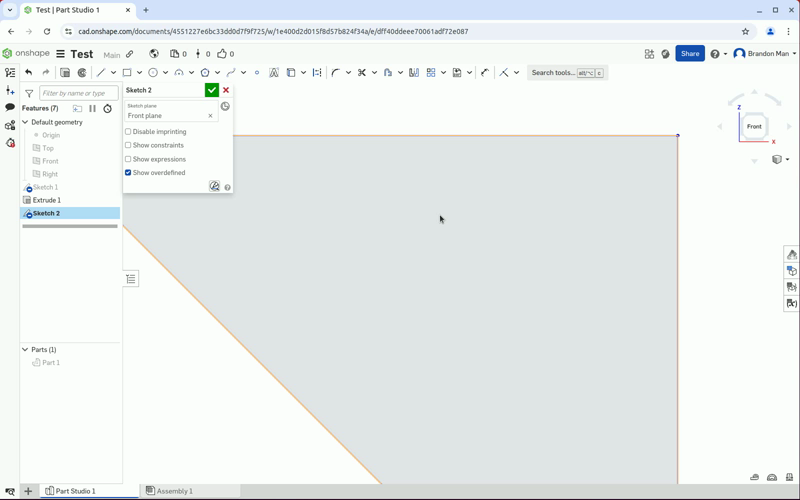
click(440, 214)
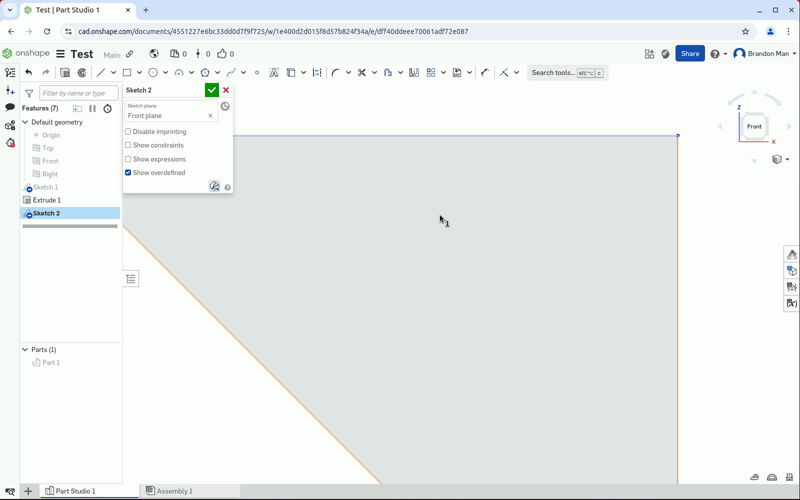
scroll(-6)
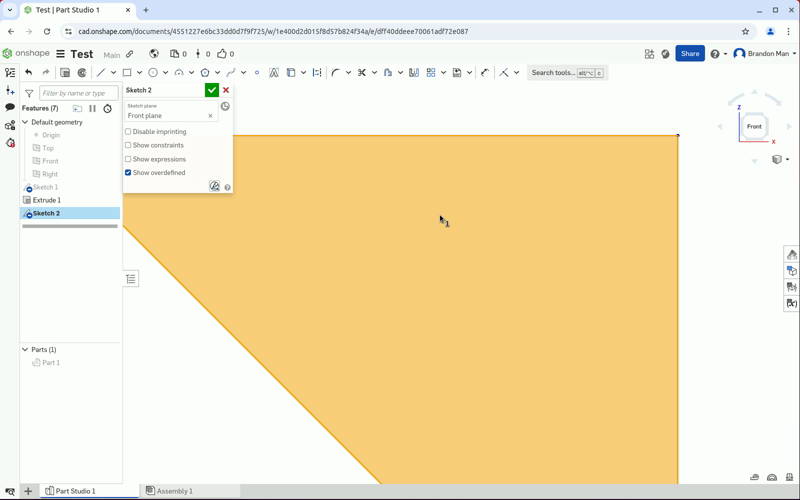
scroll(-6)
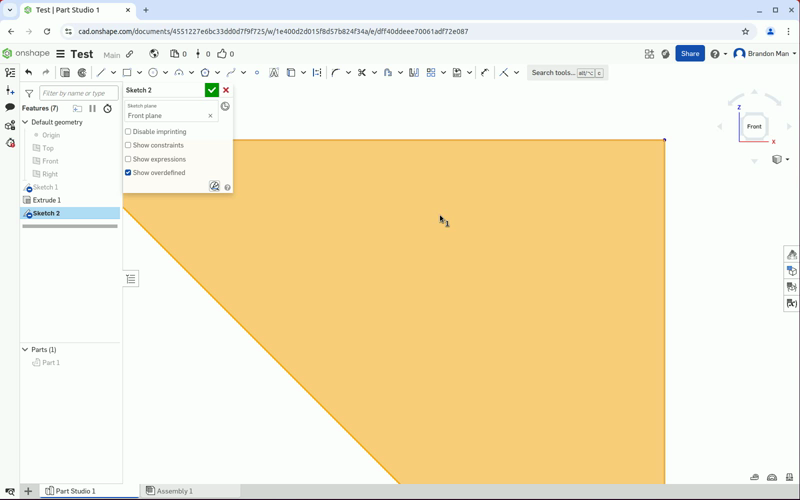
scroll(-6)
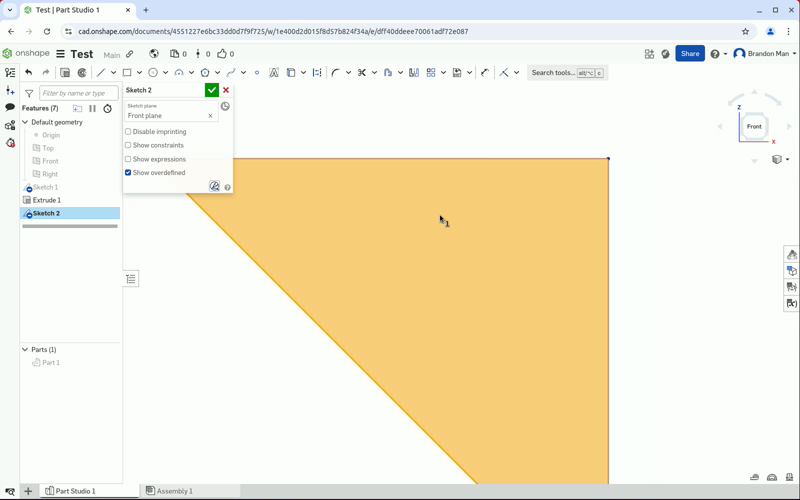
scroll(-6)
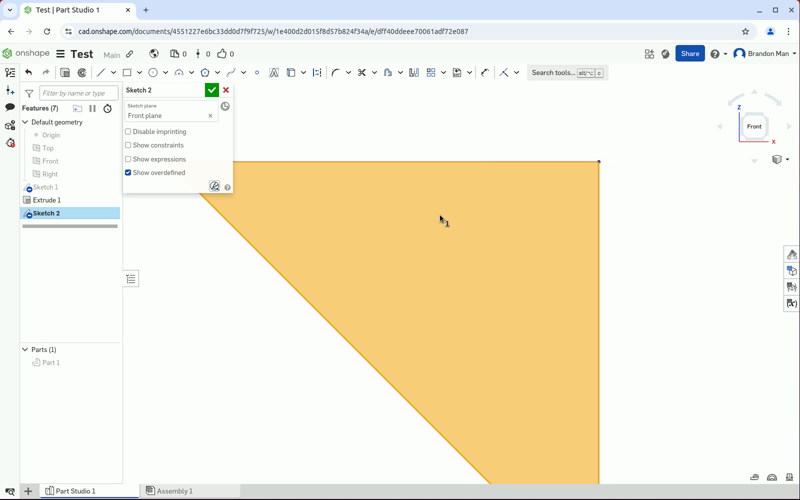
scroll(-6)
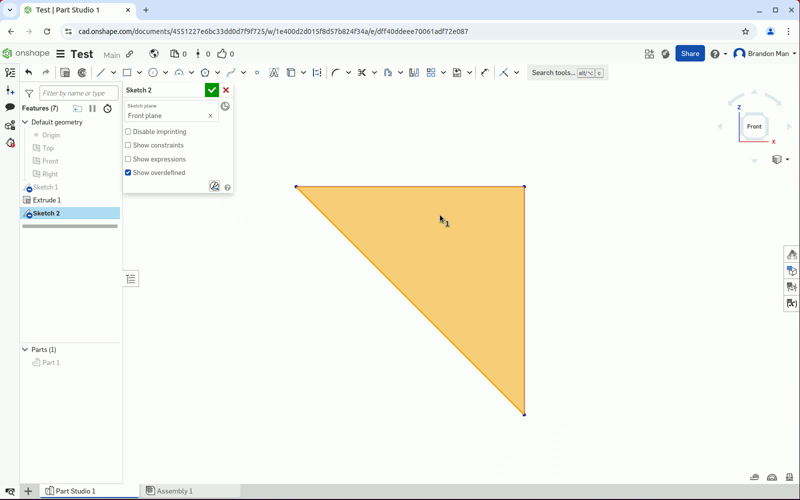
scroll(-6)
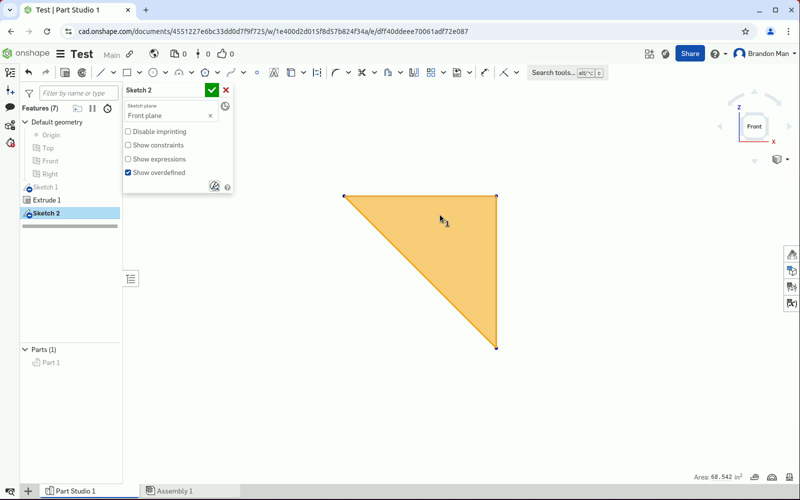
scroll(-6)
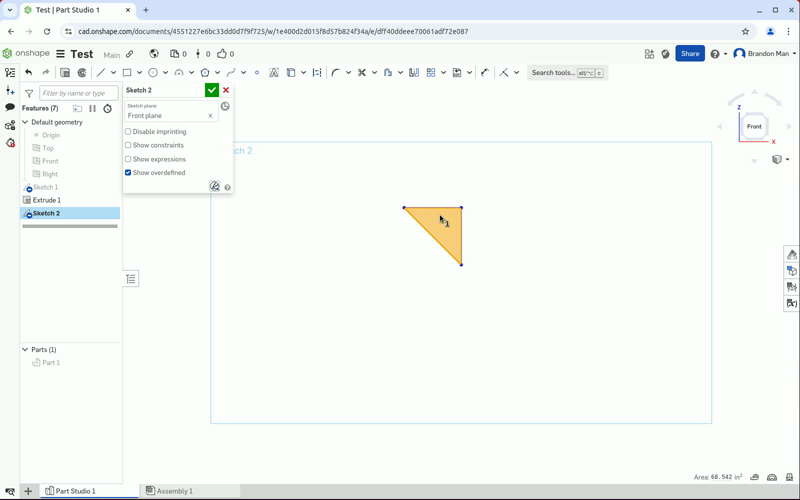
mouse_move(73, 352)
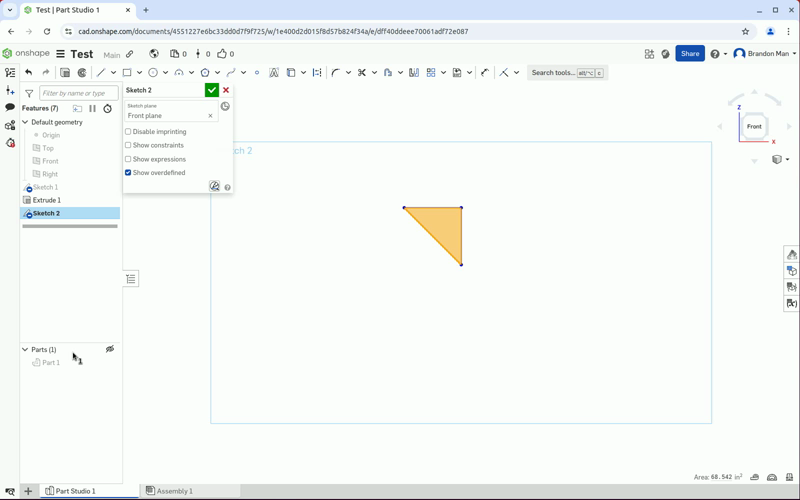
key(shift+y)
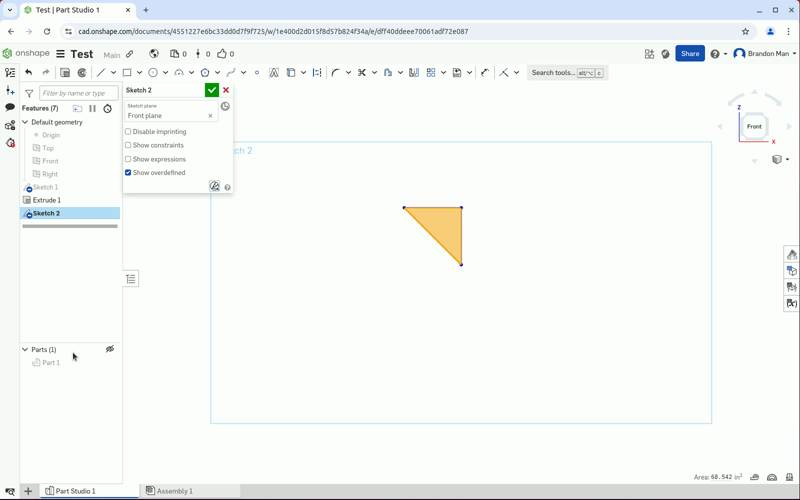
key(shift+e)
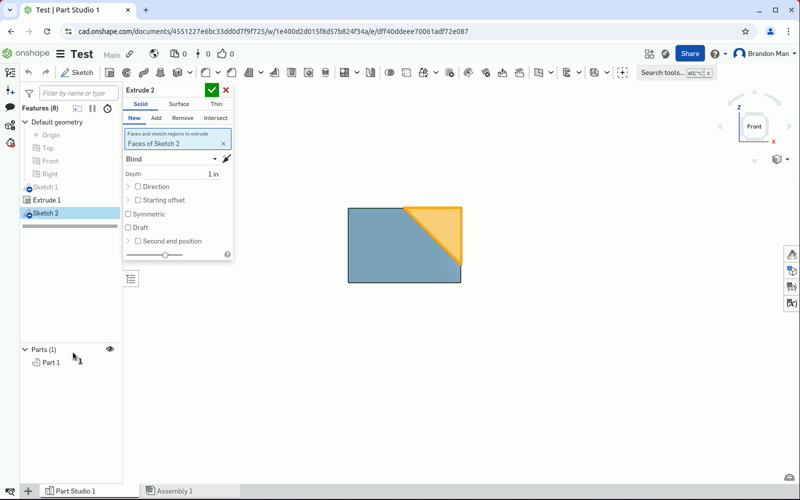
mouse_move(143, 106)
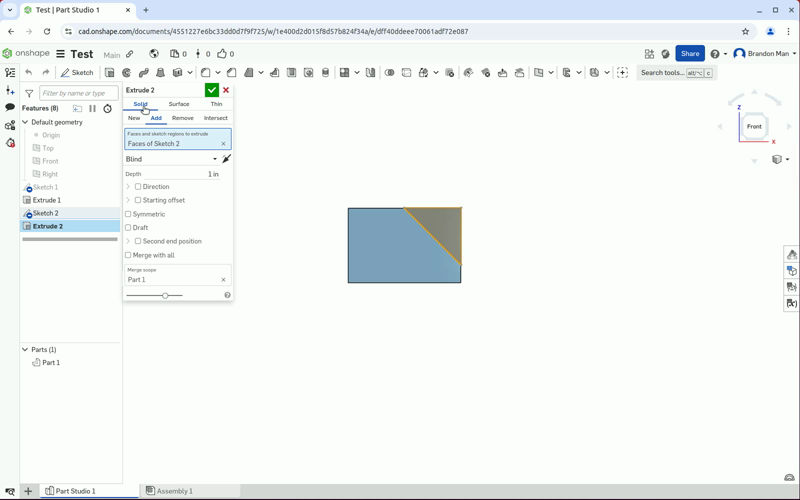
click(143, 106)
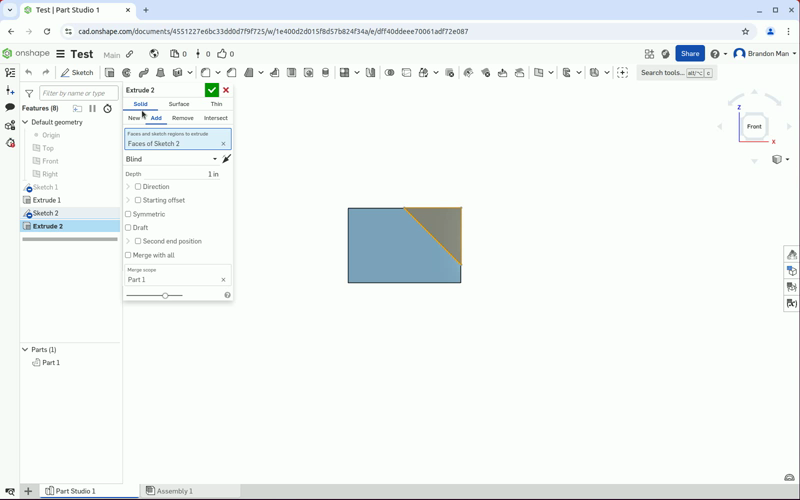
mouse_move(137, 120)
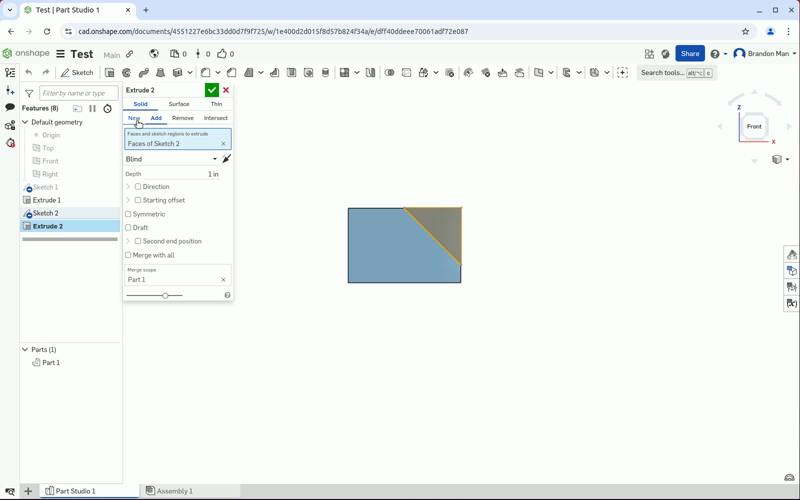
click(137, 120)
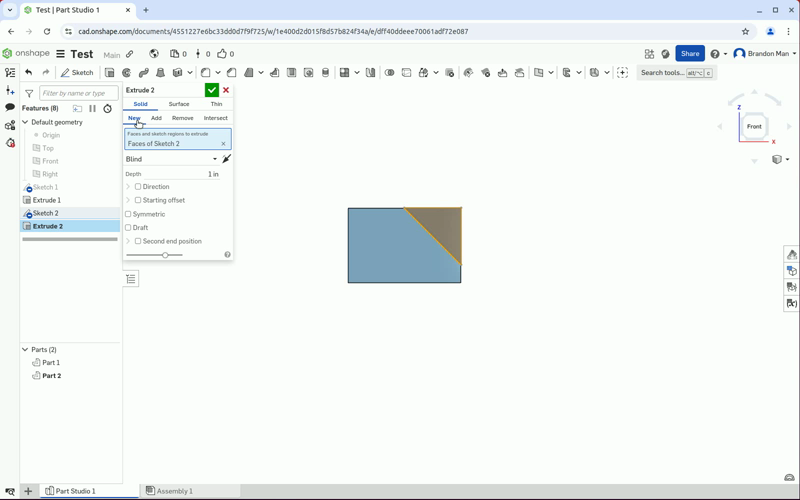
key(tab, 4)
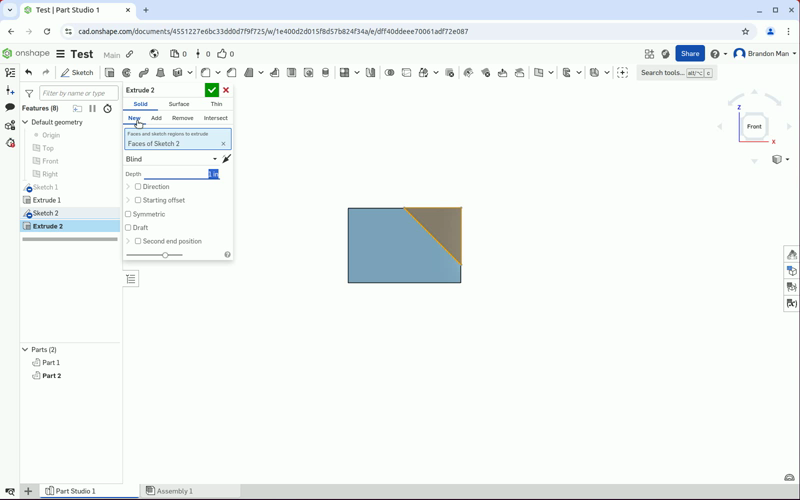
text(15.406)
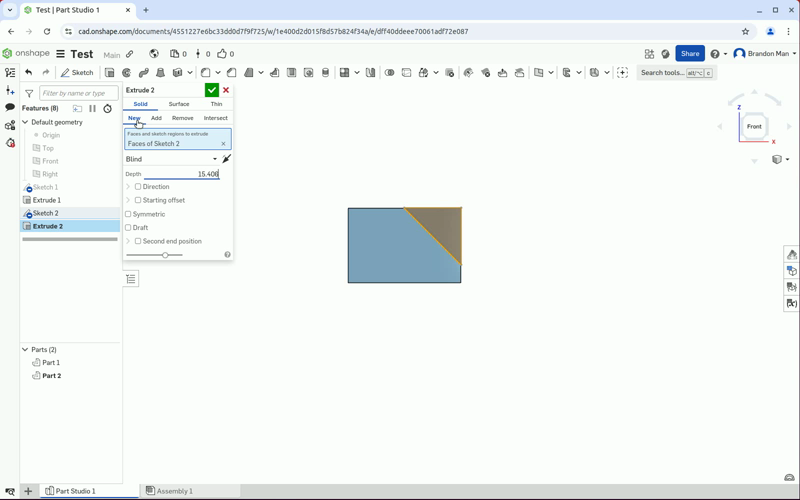
key(tab, 3)
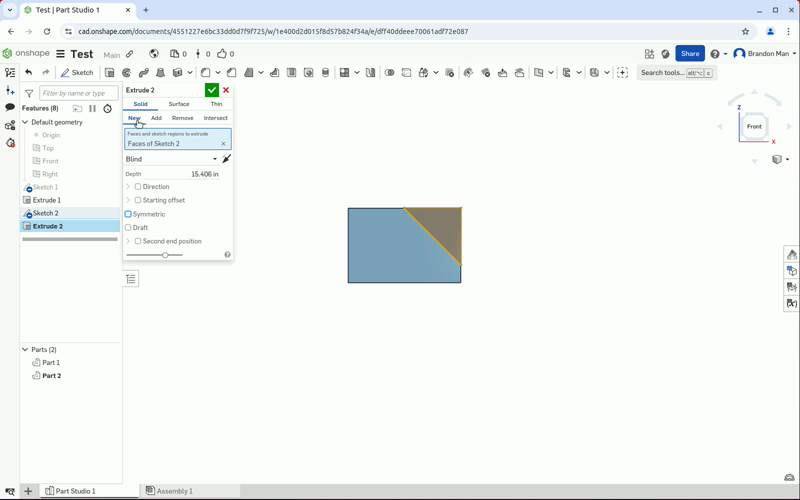
key(space)
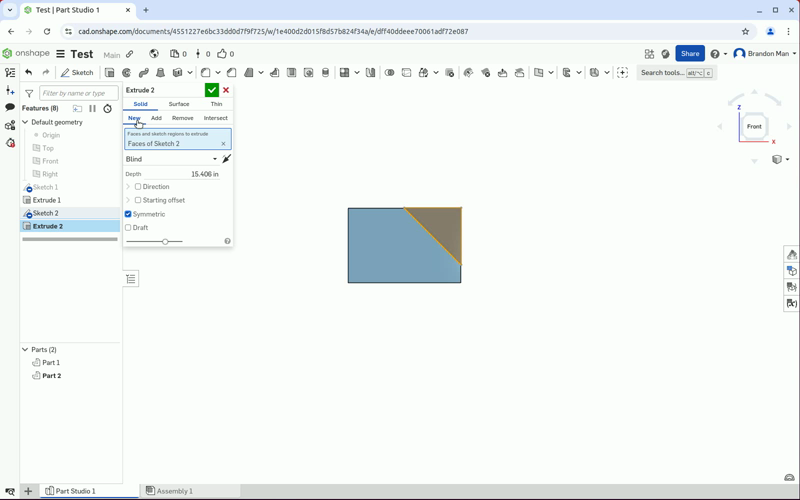
key(enter)
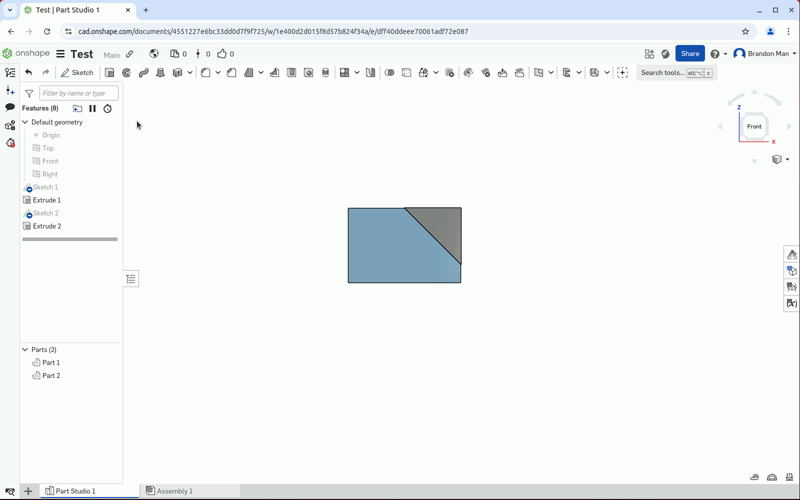
key(shift+h)
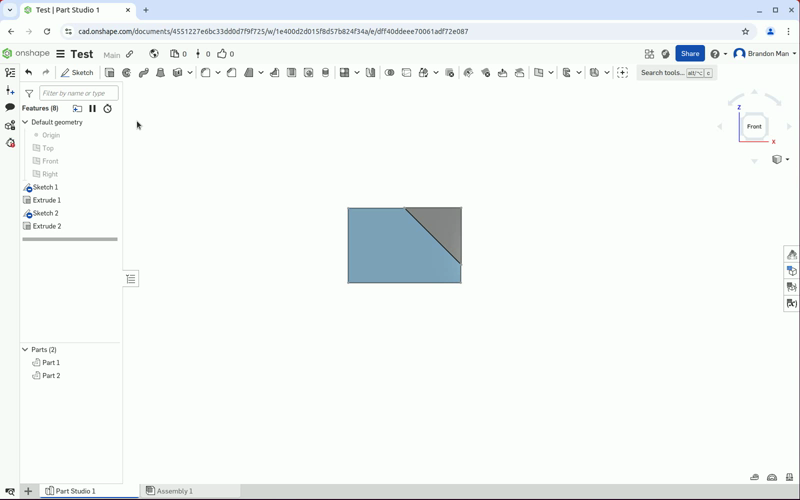
key(shift+h)
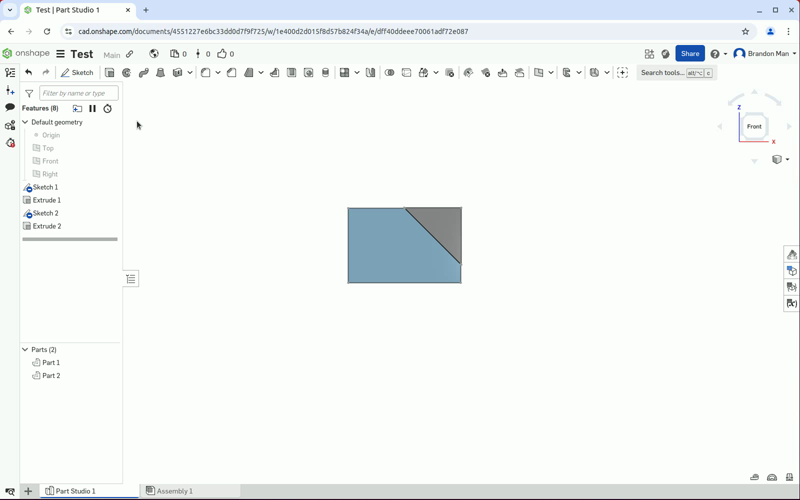
key(shift+7)
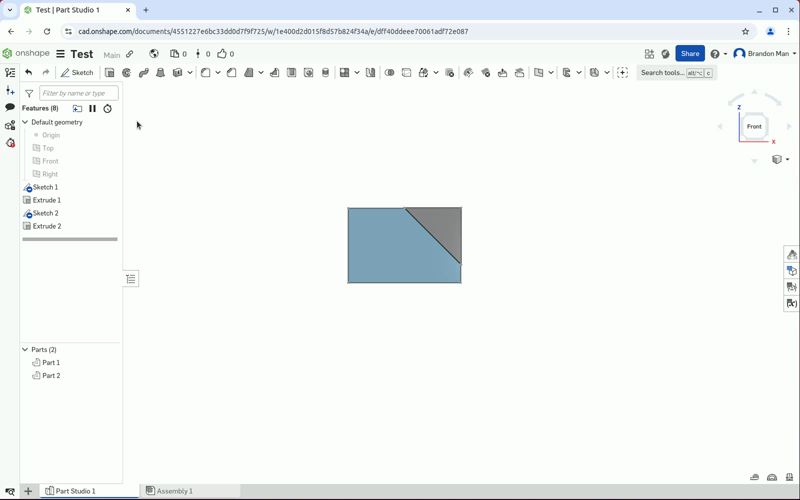
key(left, 2)
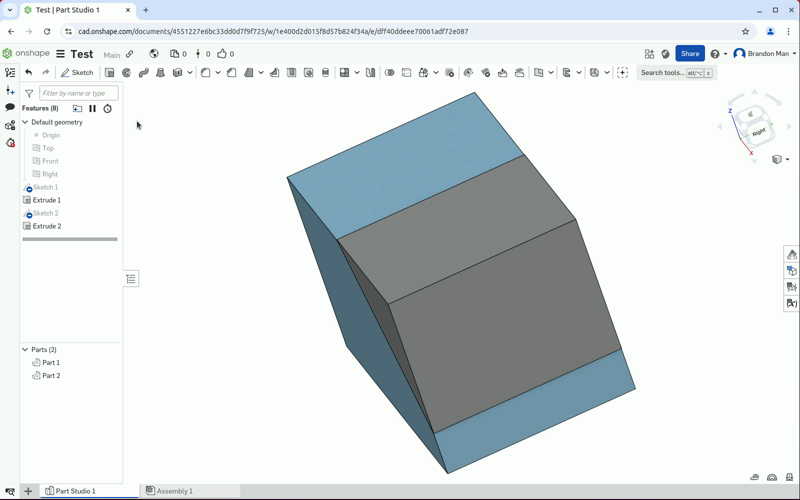
key(down, 2)
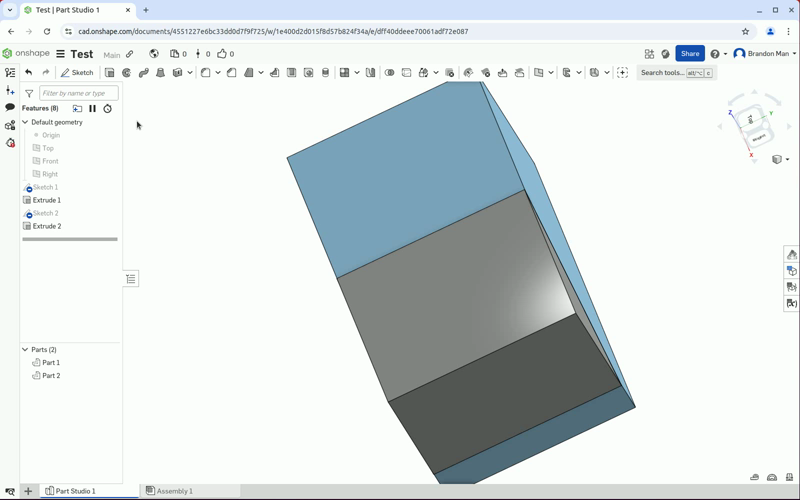
key(up, 2)
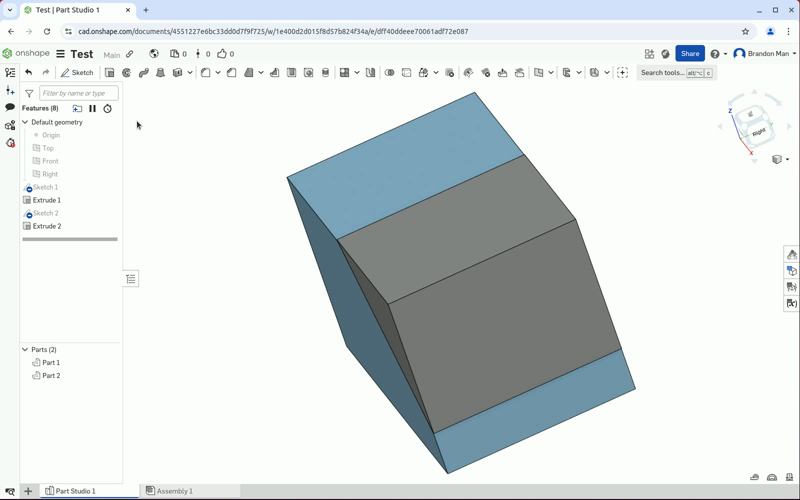
key(right, 2)
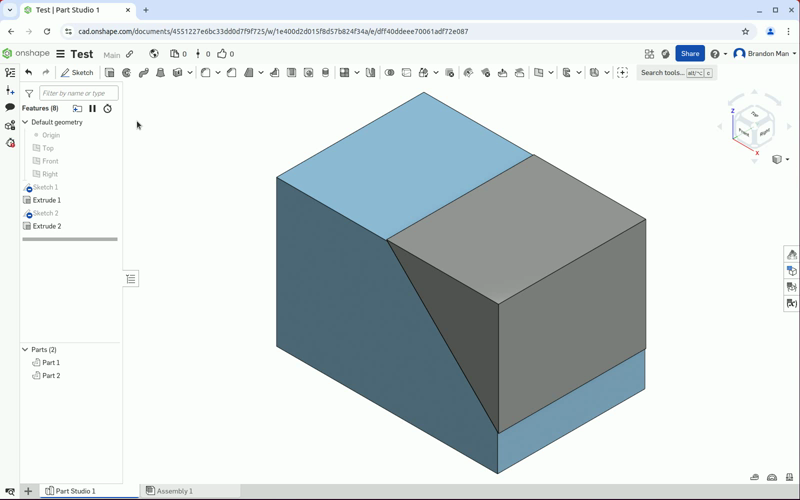
mouse_move(73, 189)
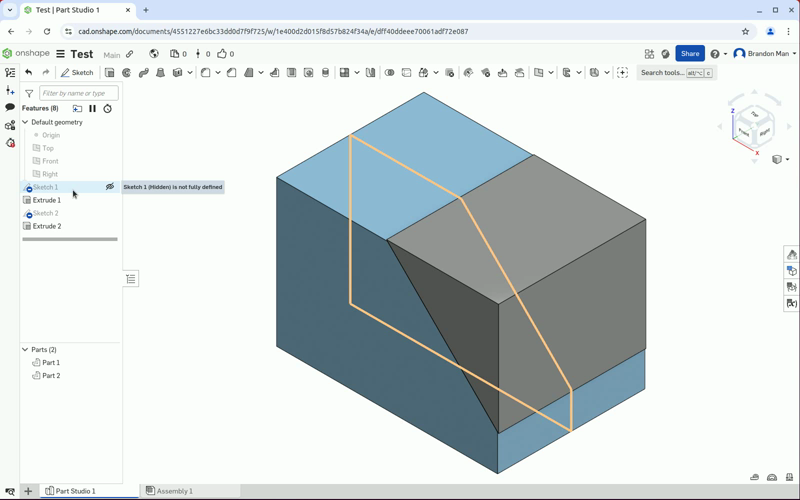
click(73, 189)